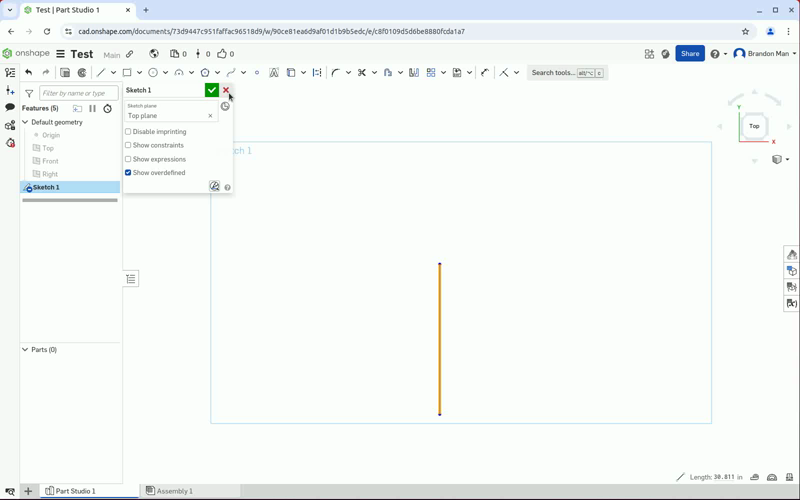
key(shift+h)
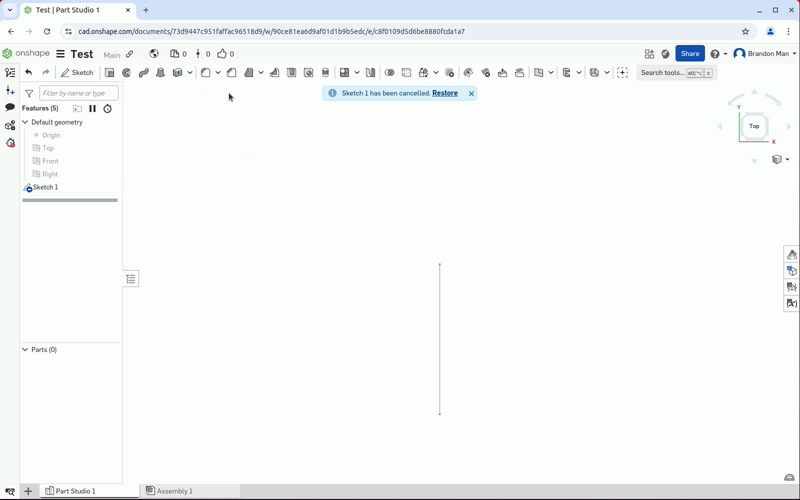
key(shift+s)
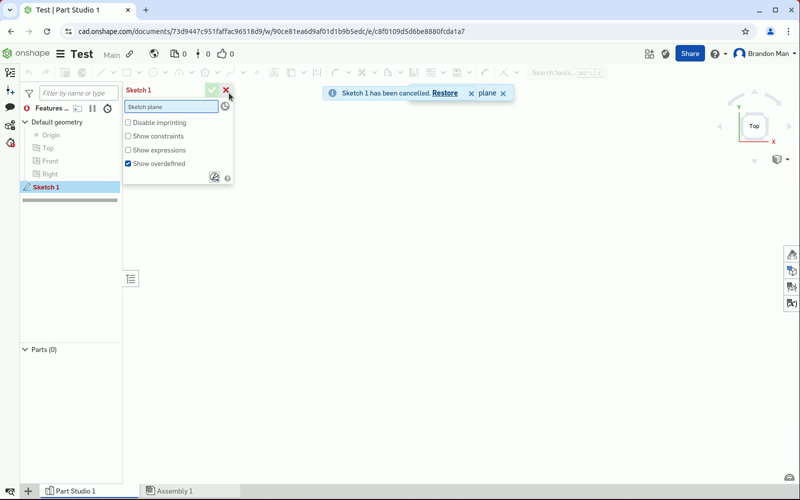
mouse_move(73, 150)
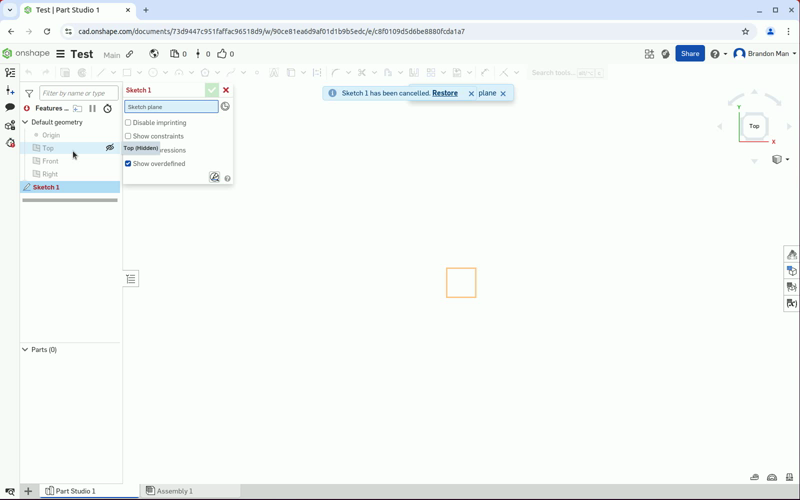
click(73, 150)
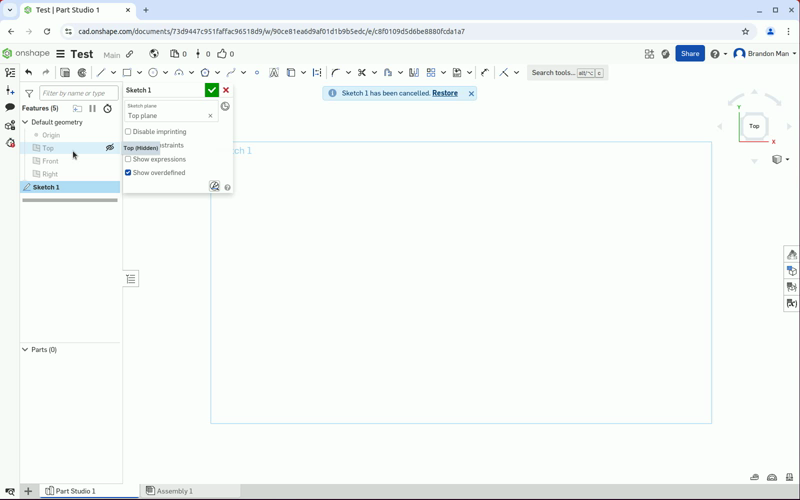
mouse_move(73, 352)
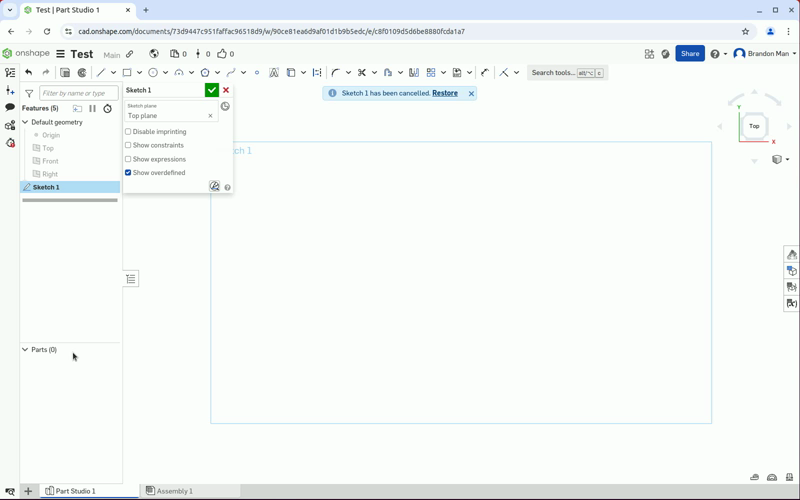
key(y)
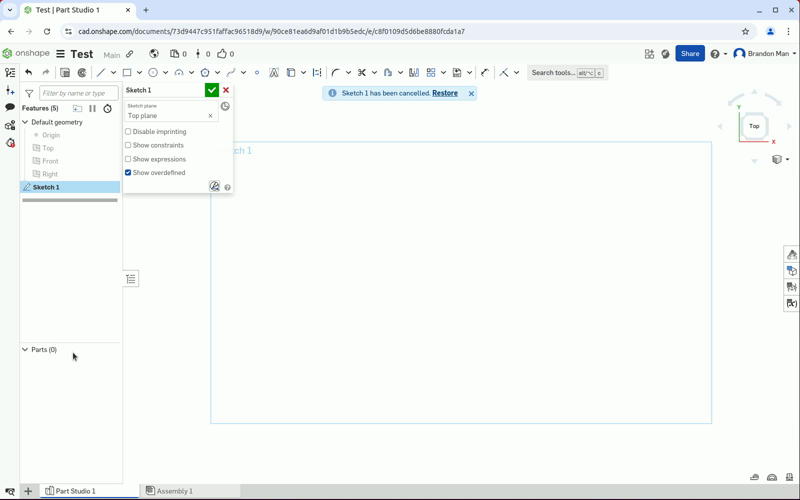
key(l)
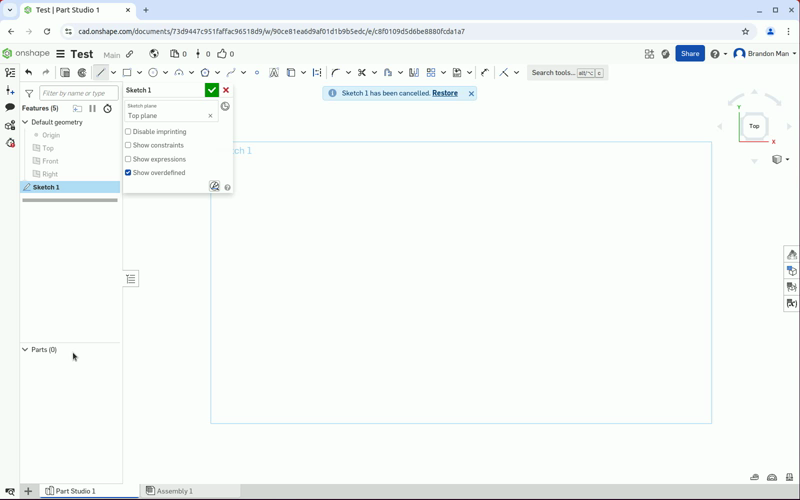
key_down(shift)
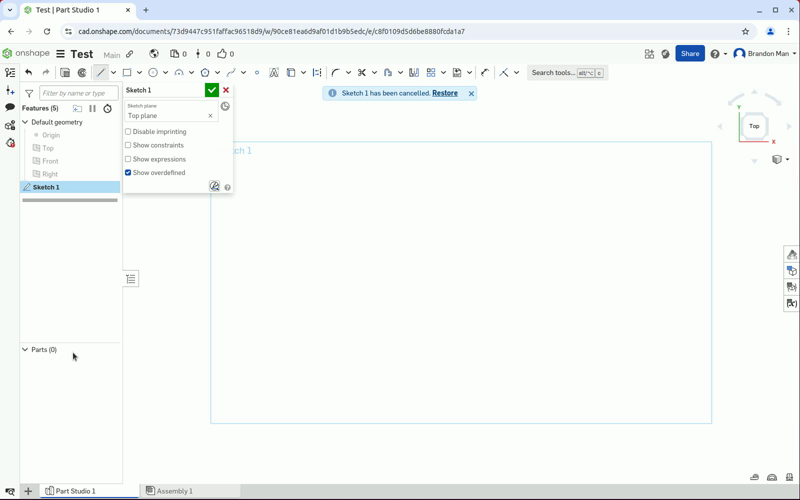
mouse_move(426, 316)
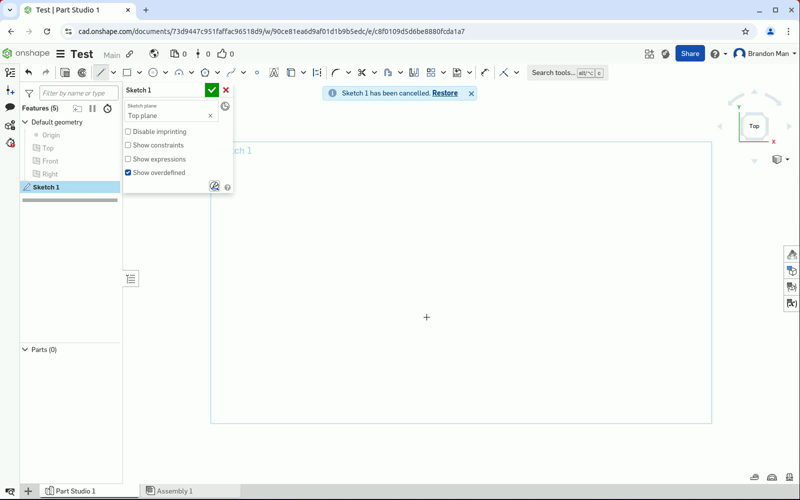
click(426, 316)
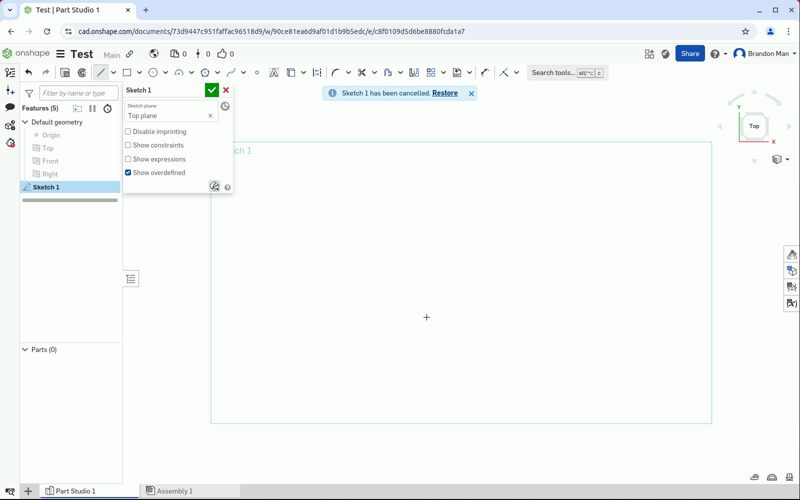
key_up(shift)
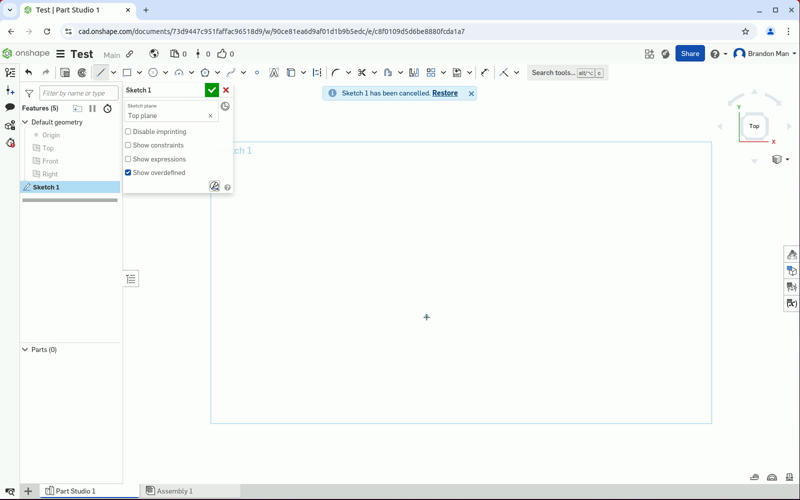
key_down(shift)
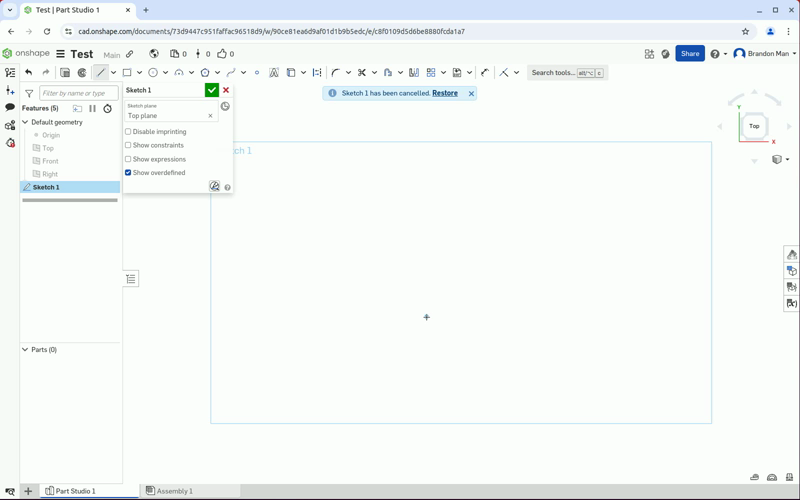
mouse_move(496, 316)
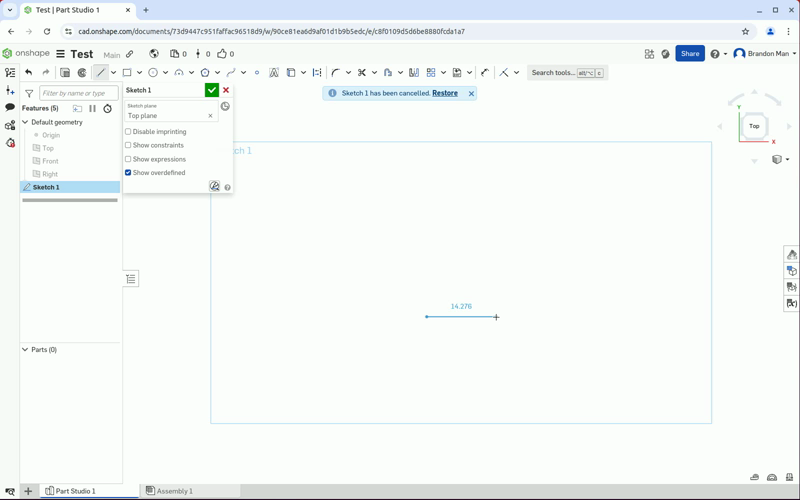
click(496, 316)
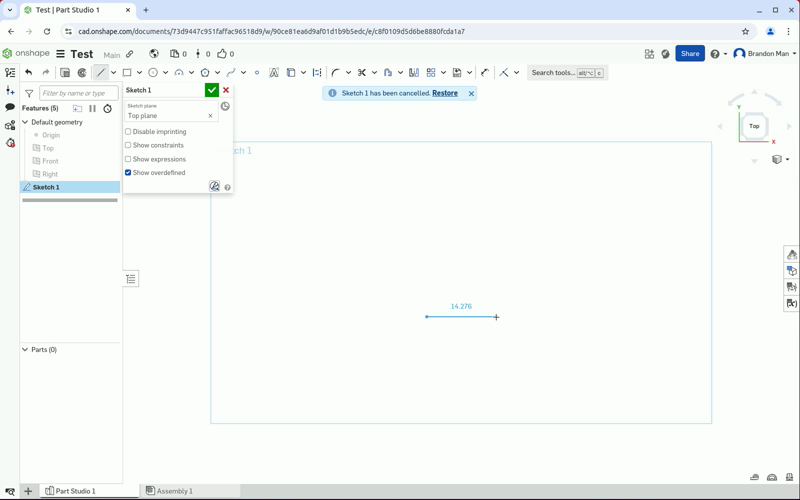
key_up(shift)
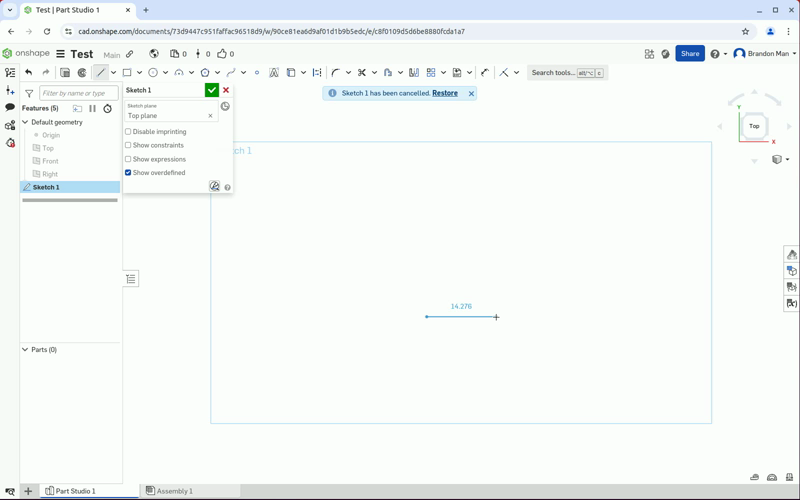
key_down(shift)
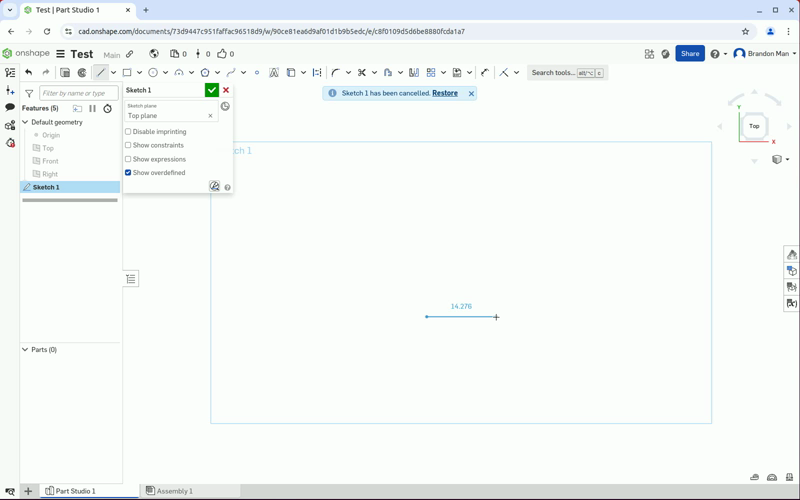
mouse_move(496, 247)
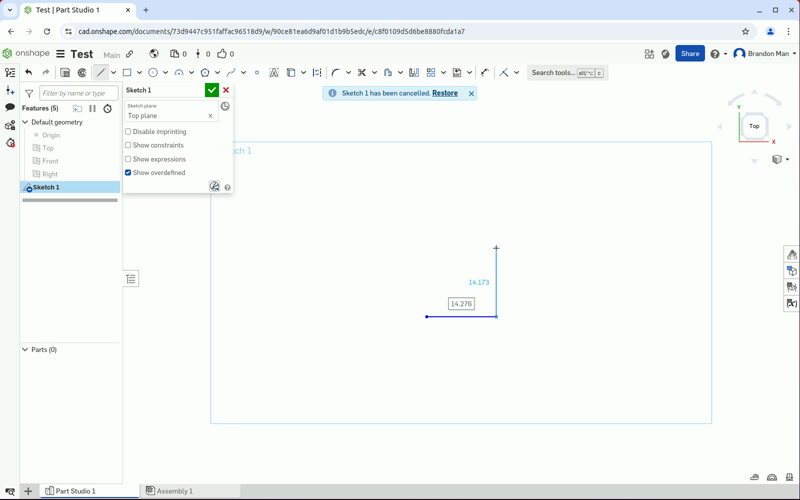
click(496, 247)
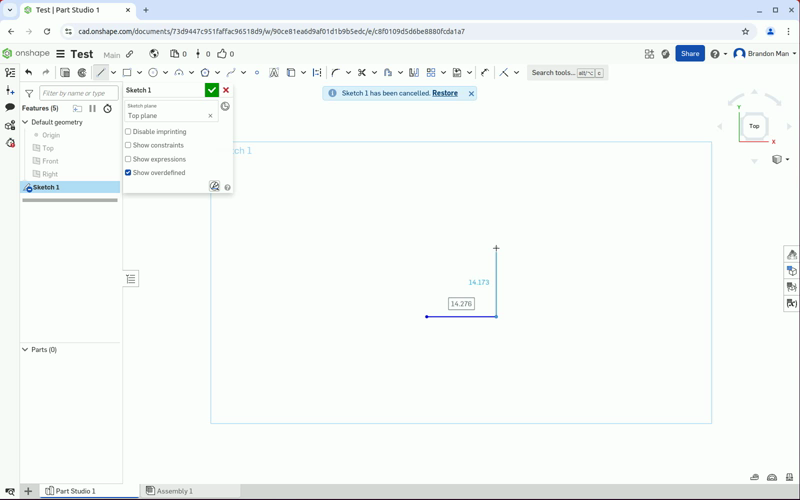
key_up(shift)
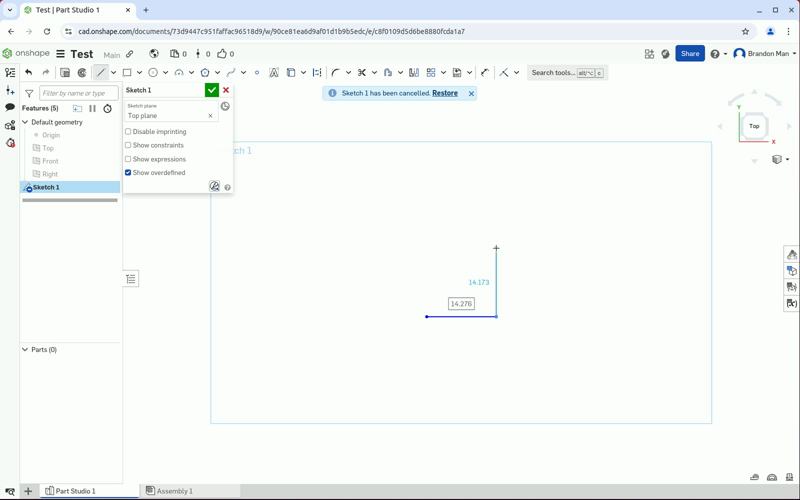
key_down(shift)
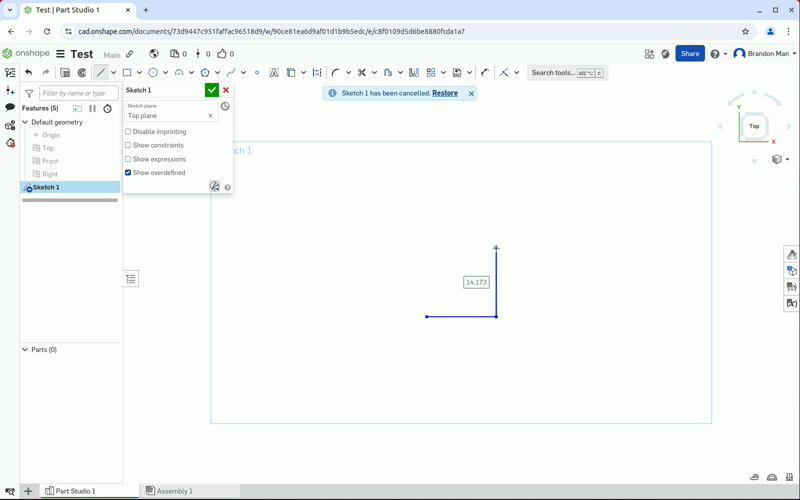
mouse_move(426, 247)
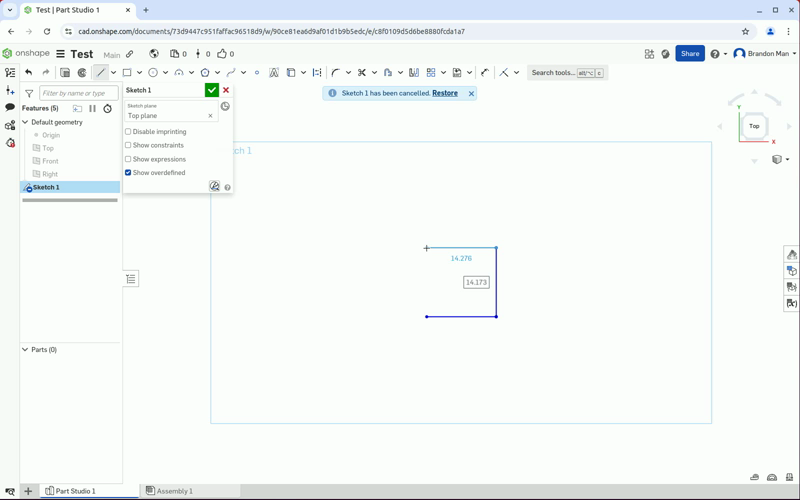
click(426, 247)
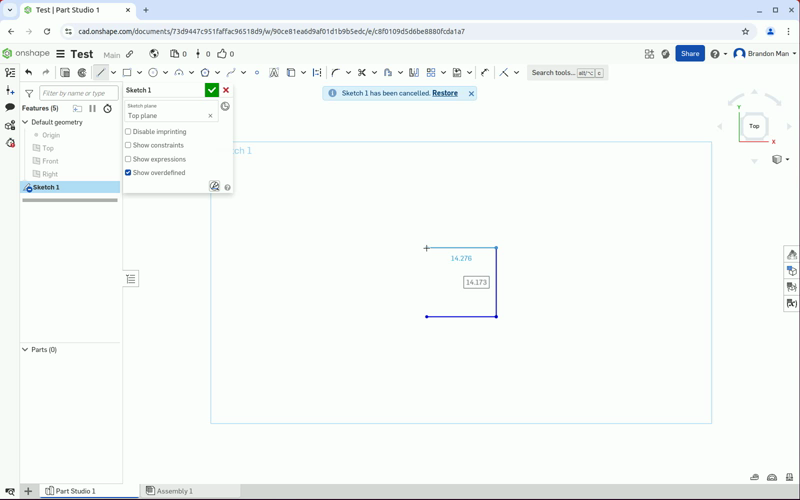
key_up(shift)
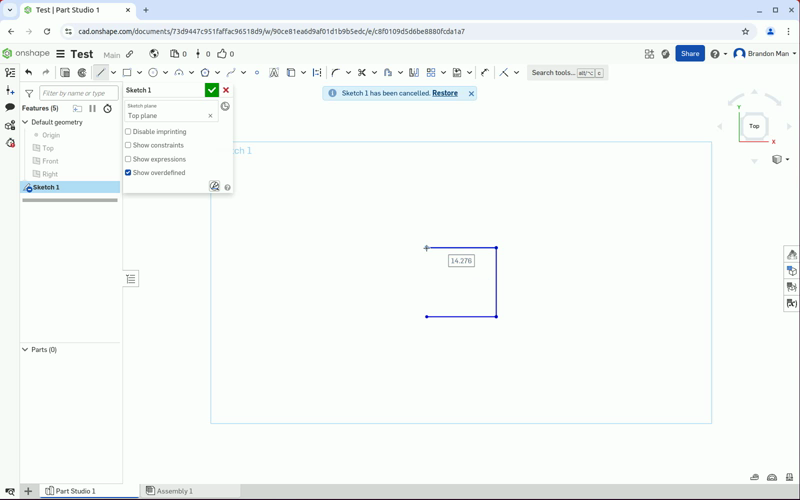
key_down(shift)
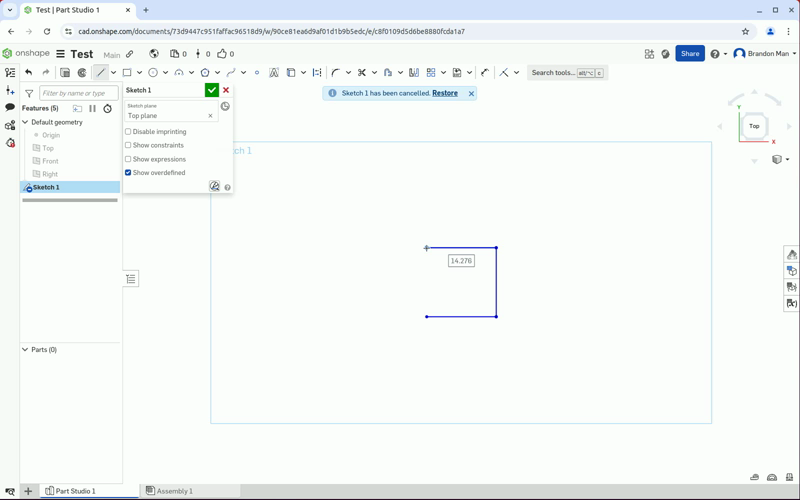
mouse_move(426, 316)
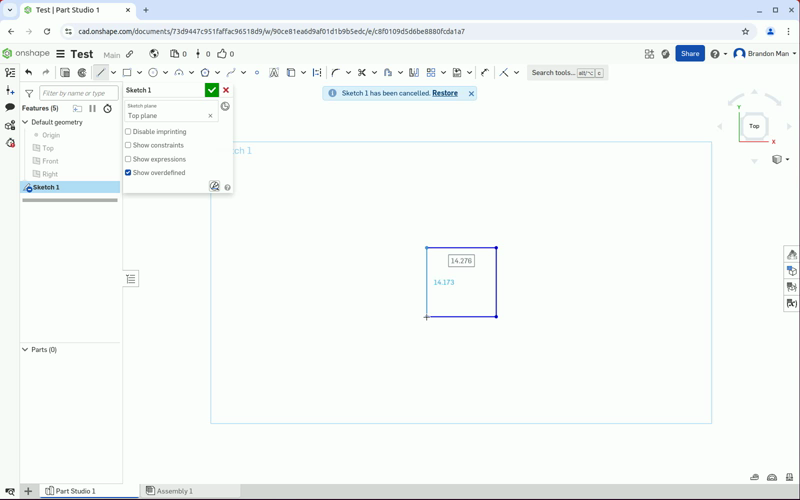
key_up(shift)
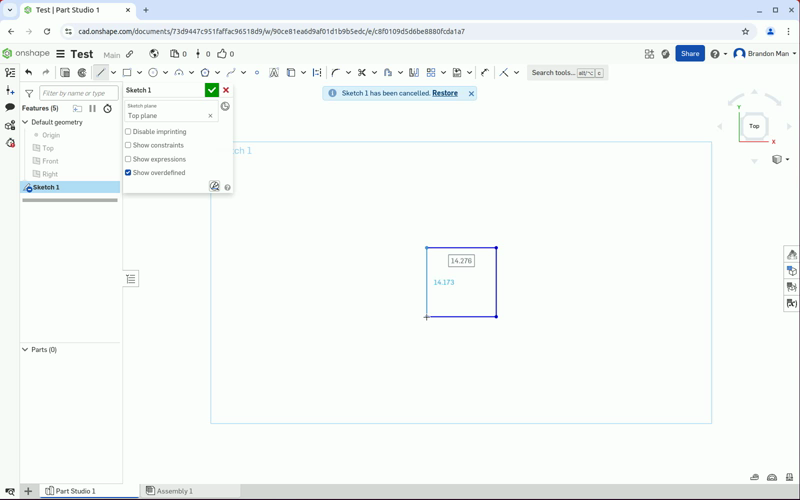
click(426, 316)
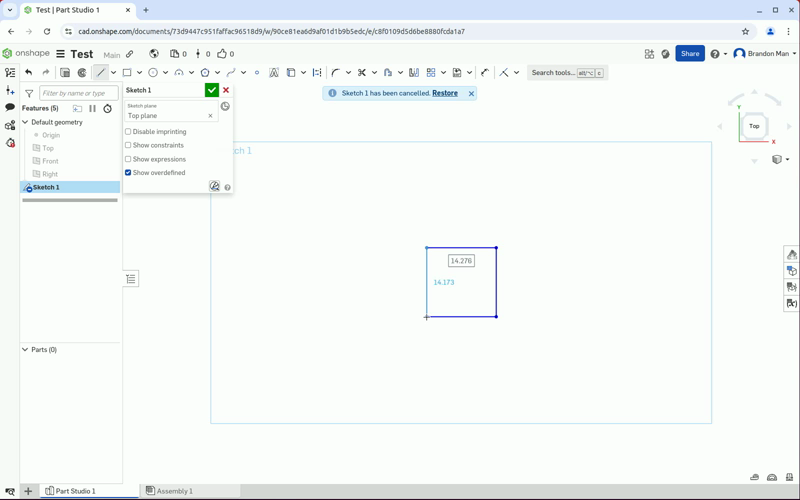
key(esc)
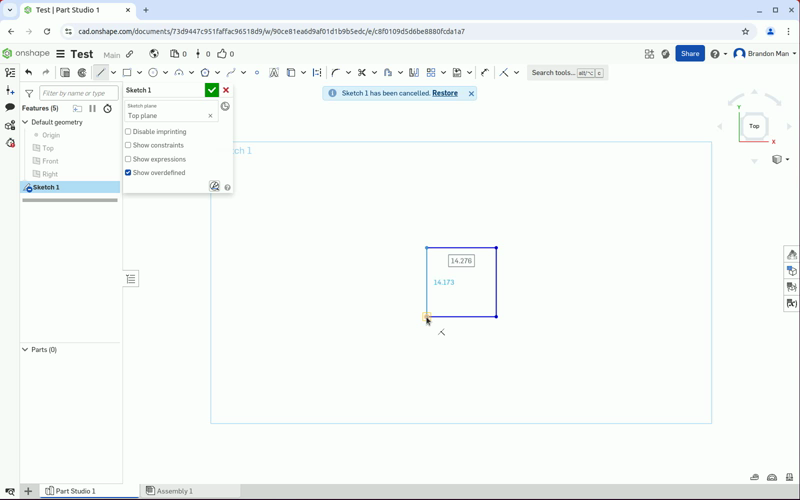
mouse_move(460, 266)
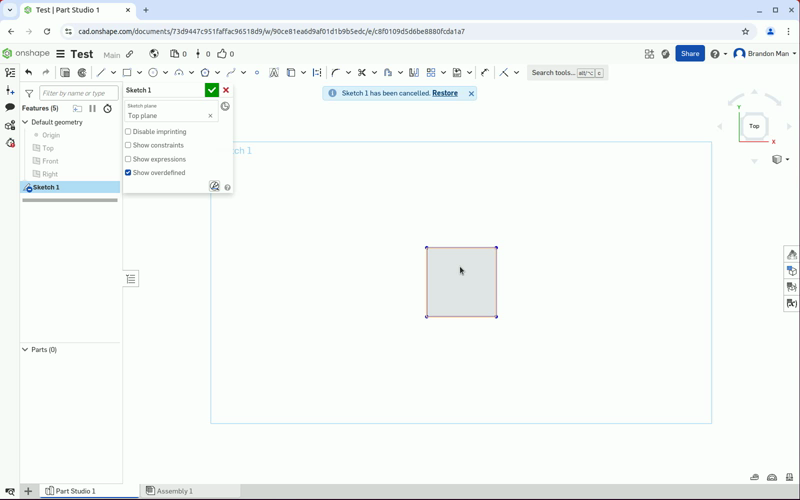
click(460, 266)
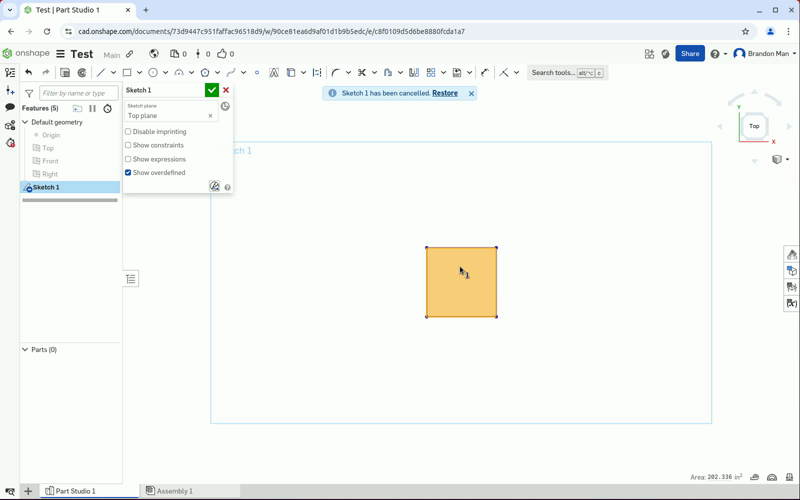
mouse_move(73, 352)
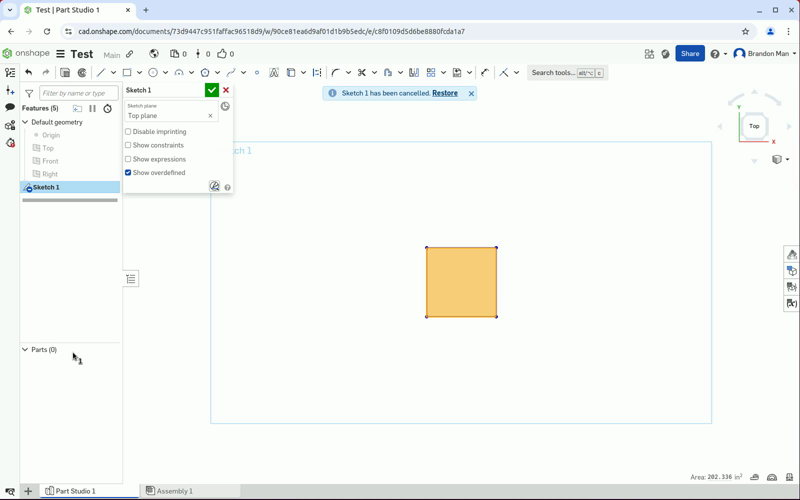
key(shift+y)
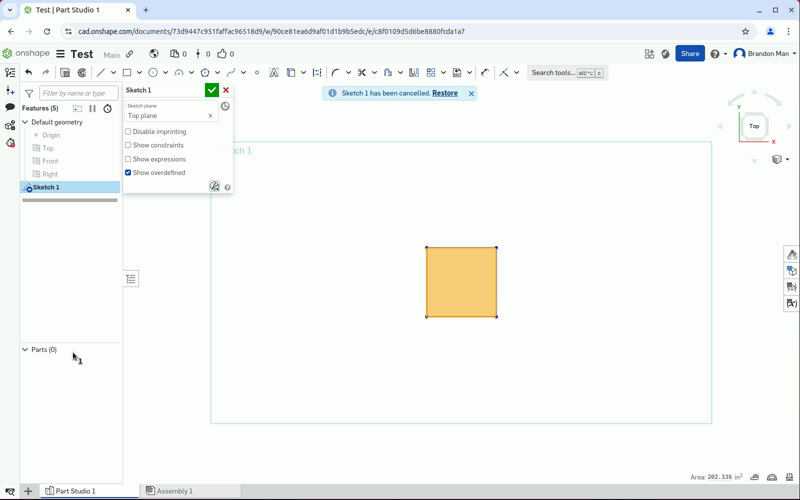
key(shift+e)
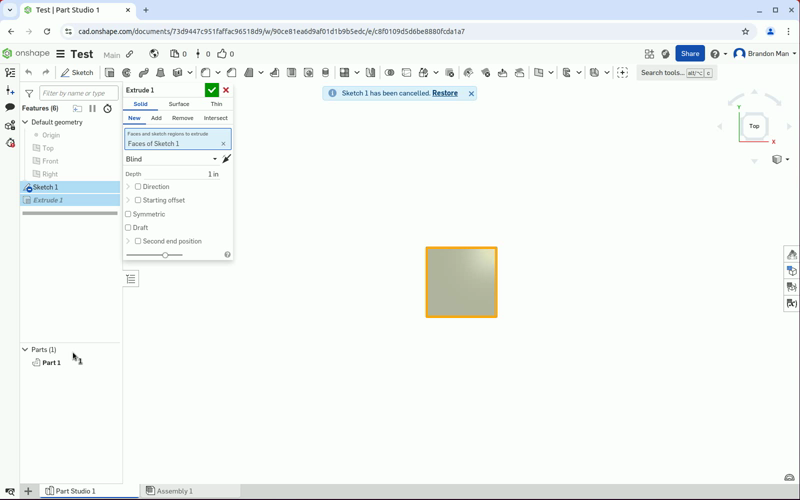
mouse_move(143, 106)
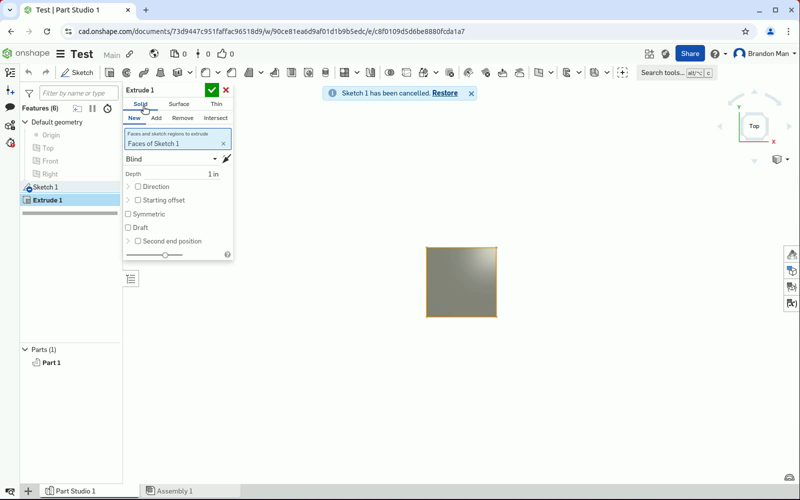
click(143, 106)
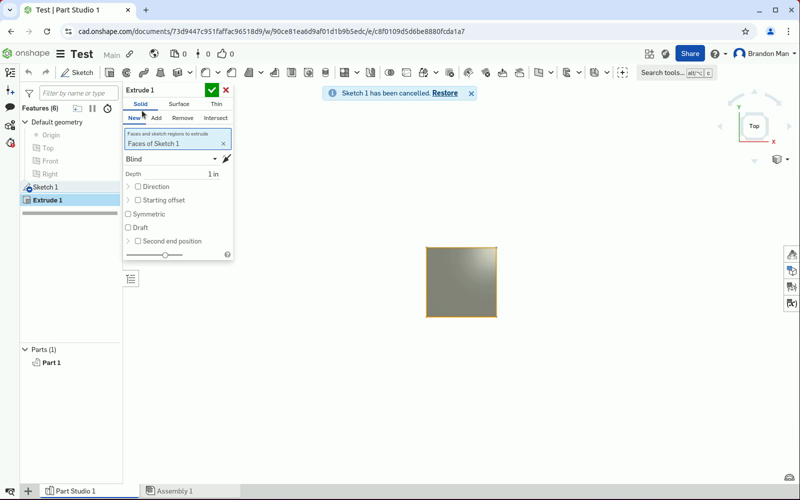
mouse_move(137, 120)
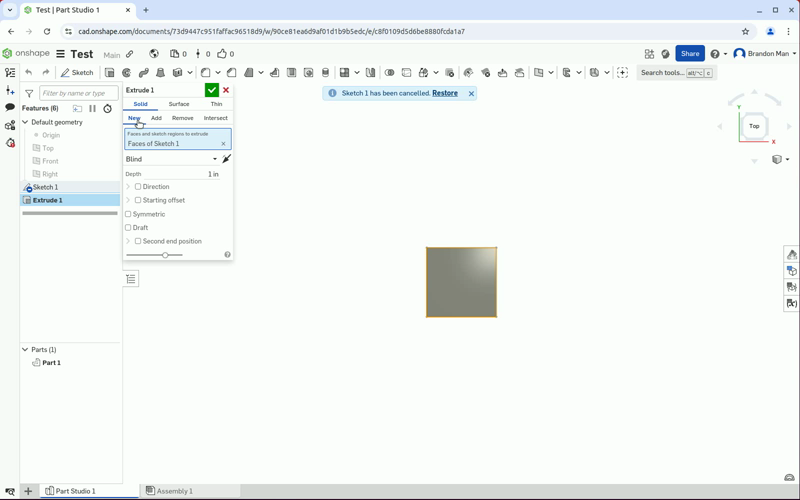
click(137, 120)
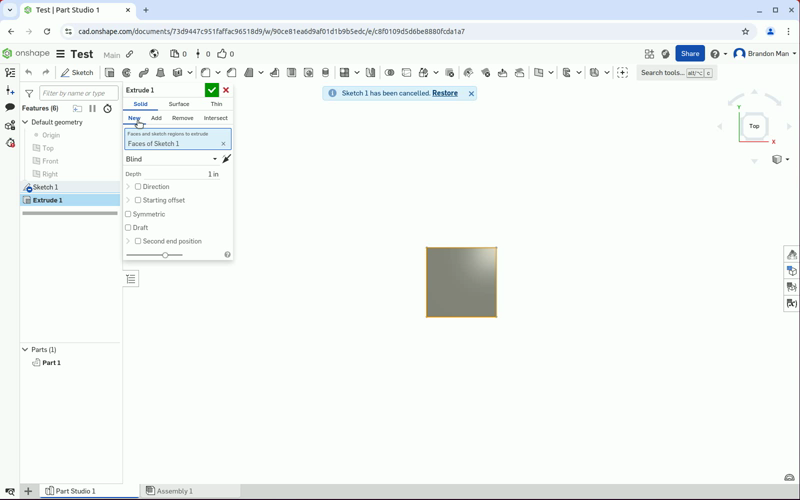
key(tab, 4)
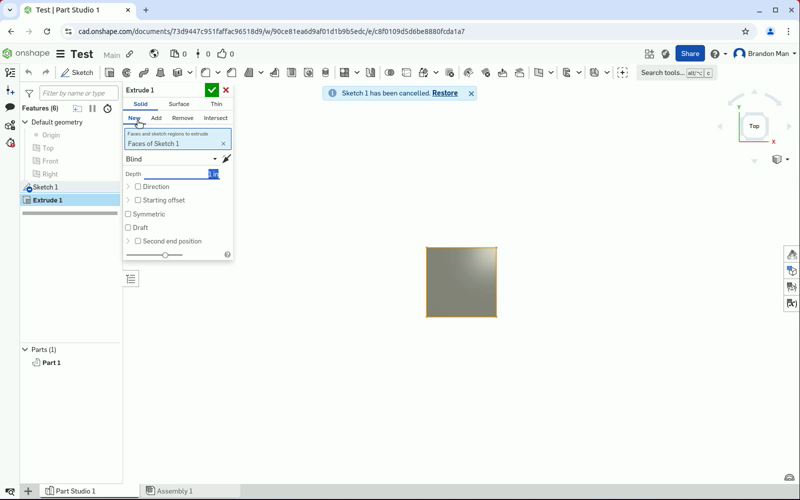
text(13.962)
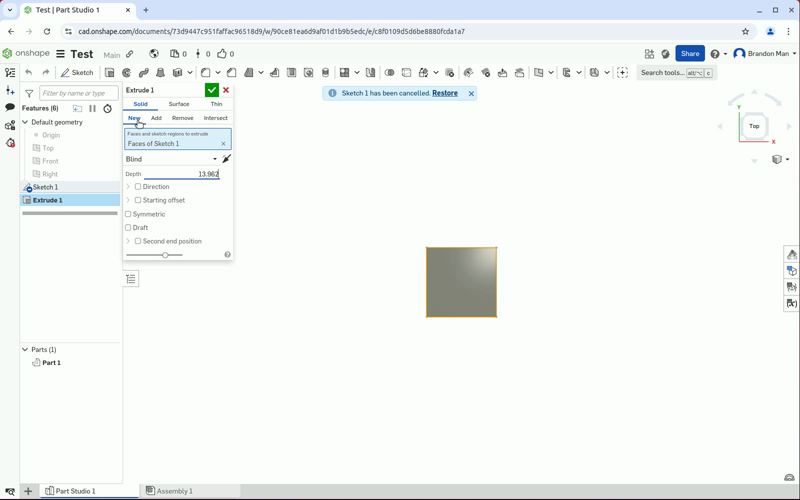
key(tab, 3)
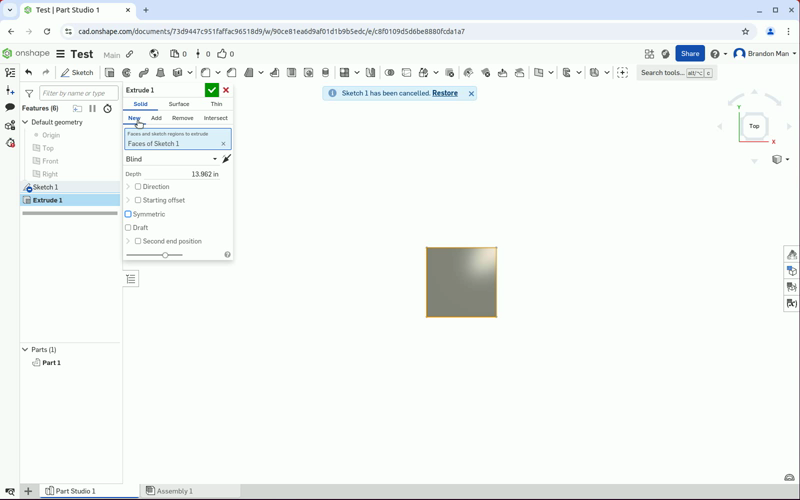
key(space)
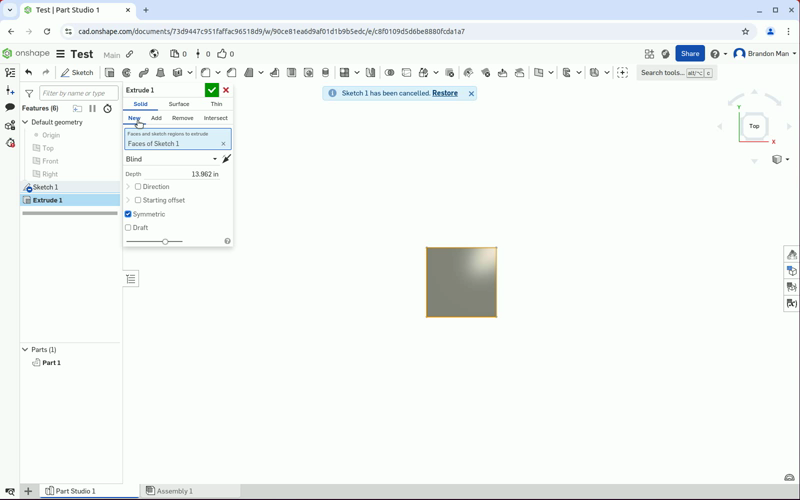
key(enter)
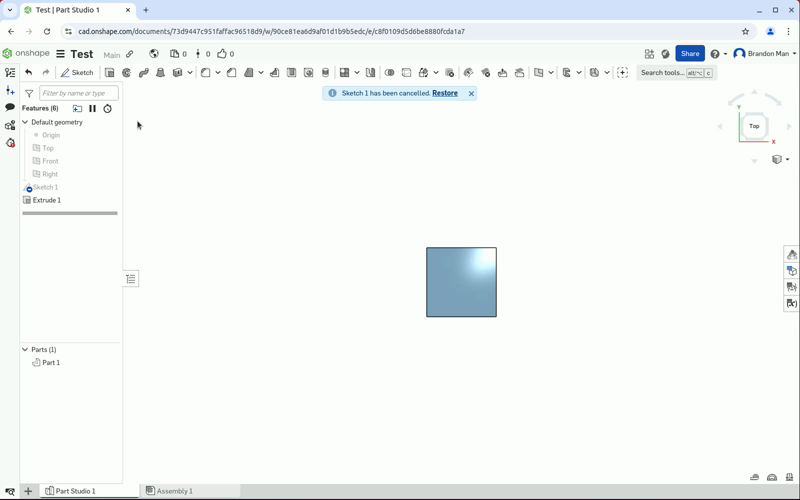
key(shift+h)
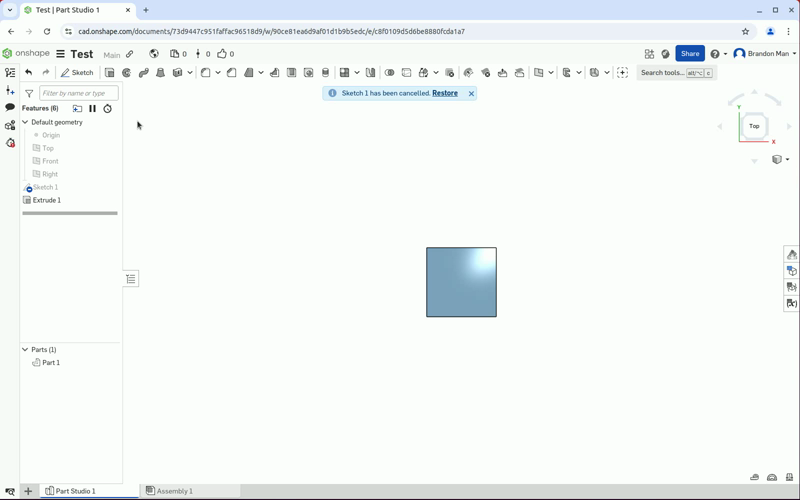
key(shift+h)
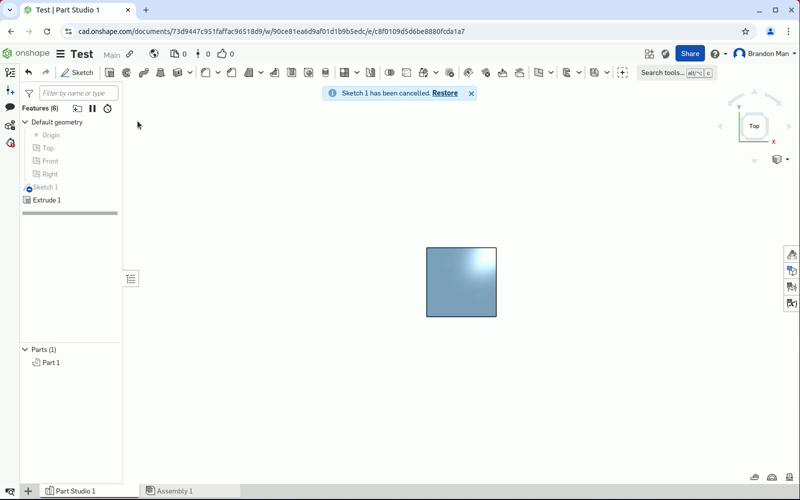
mouse_move(73, 189)
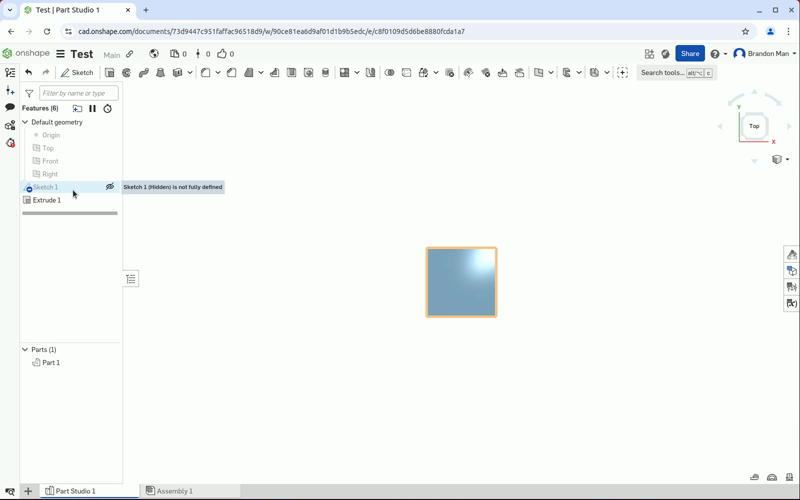
click(73, 189)
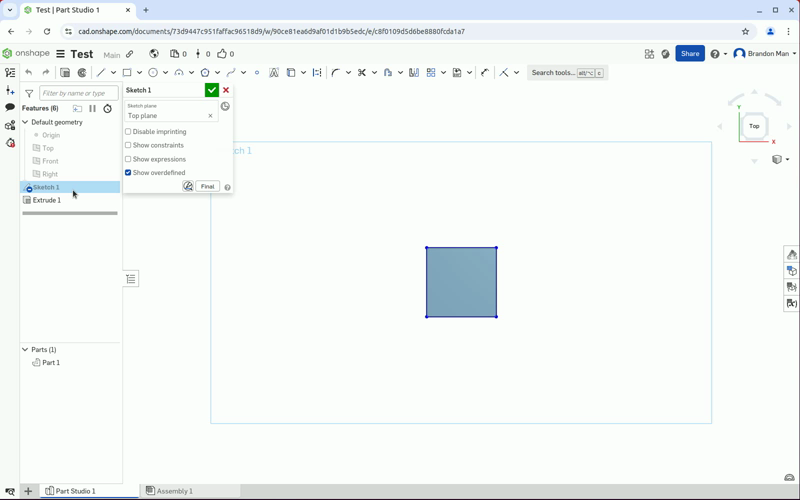
mouse_move(229, 92)
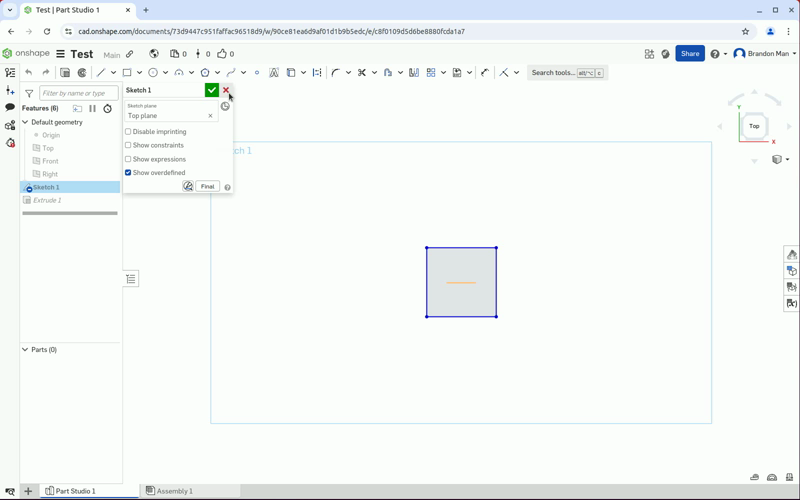
click(229, 92)
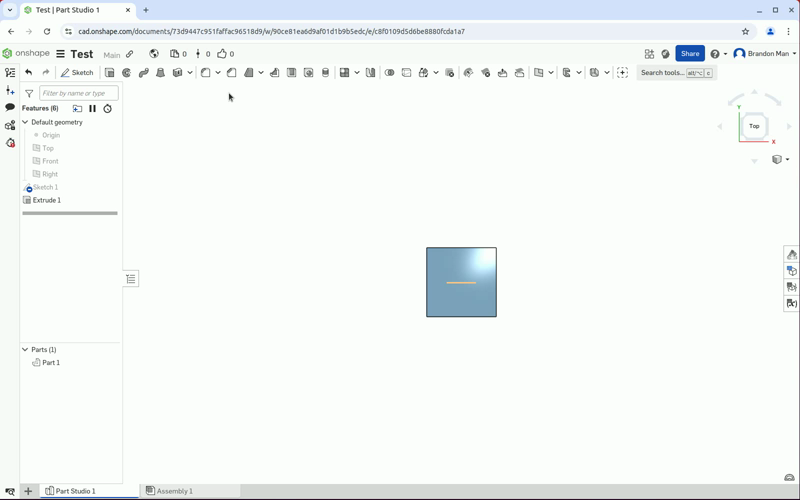
mouse_move(541, 75)
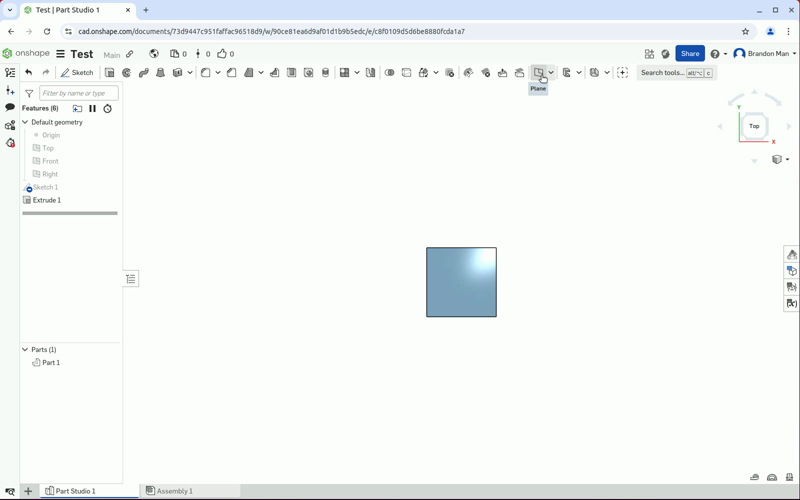
click(541, 75)
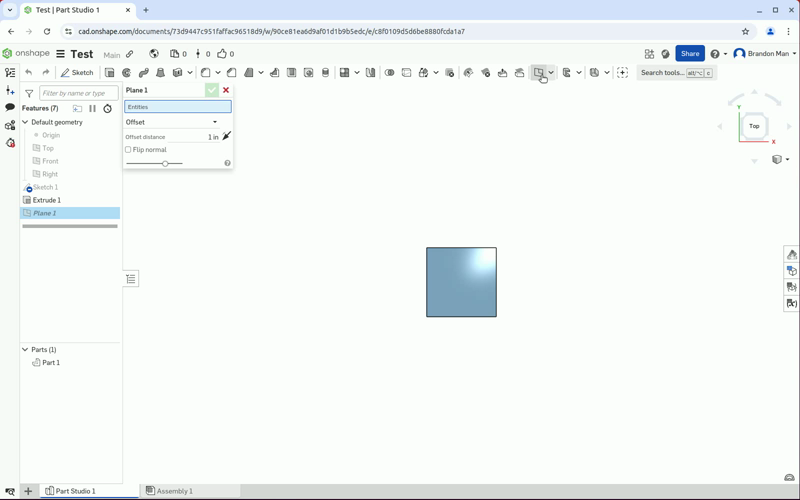
mouse_move(73, 150)
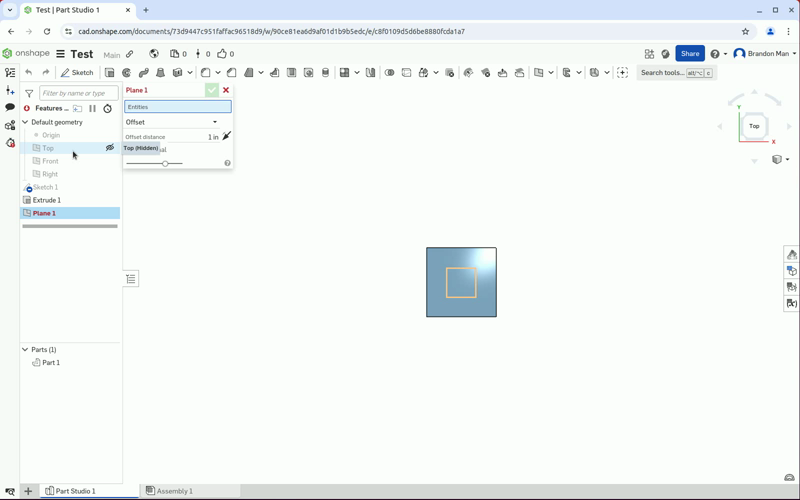
click(73, 150)
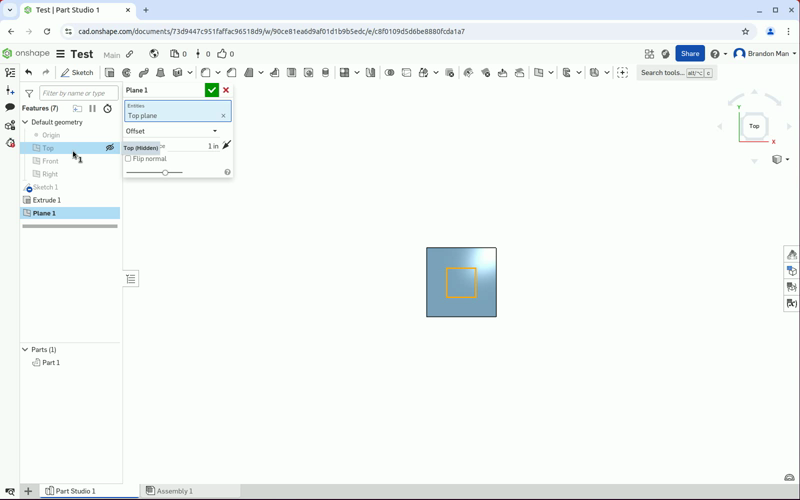
key(tab, 2)
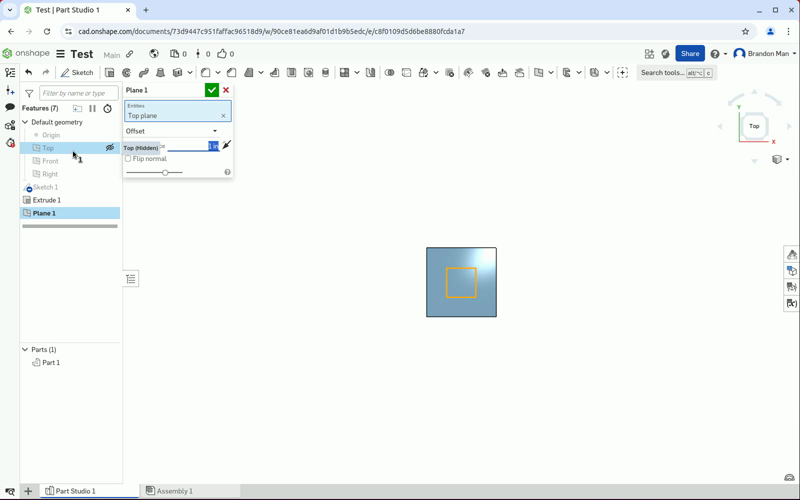
text(6.994)
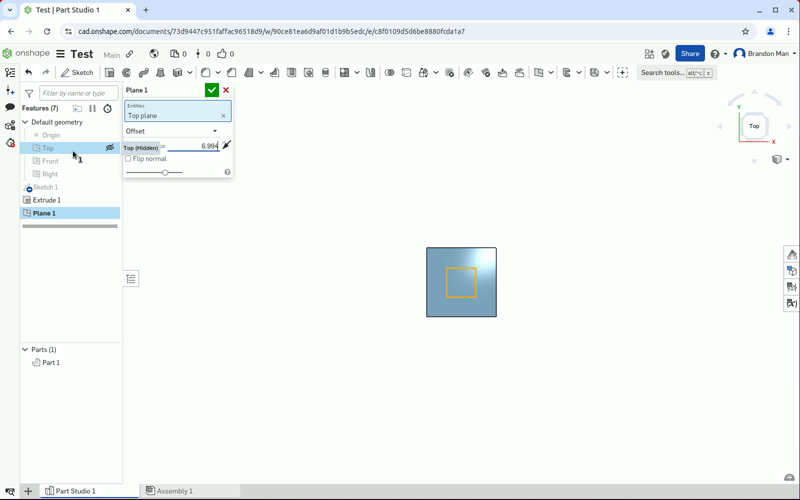
key(enter, 2)
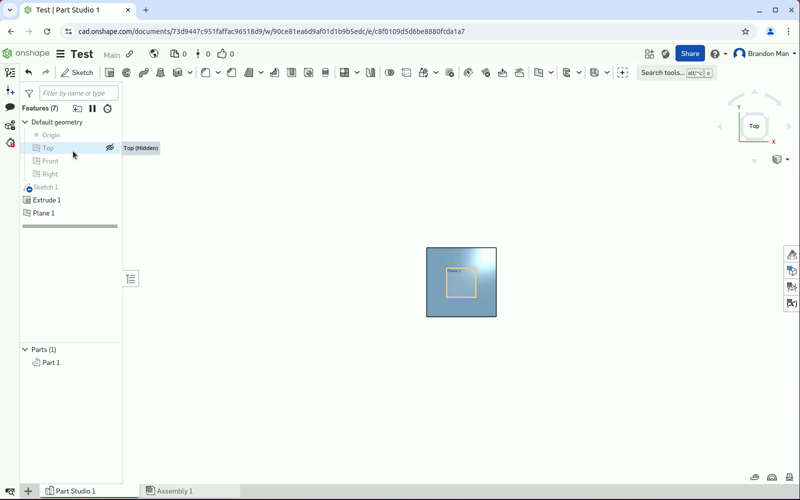
key(shift+s)
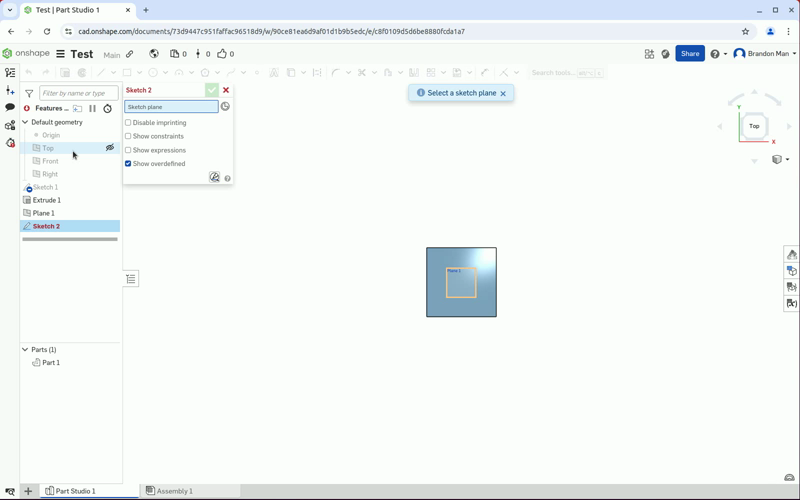
mouse_move(73, 215)
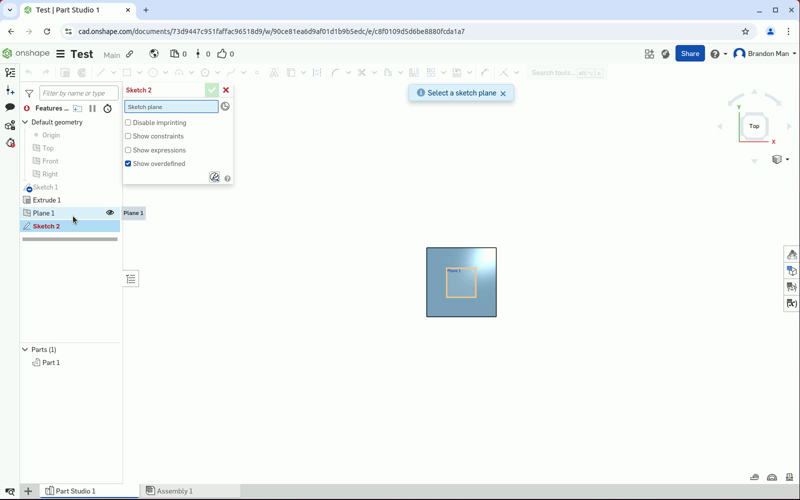
click(73, 215)
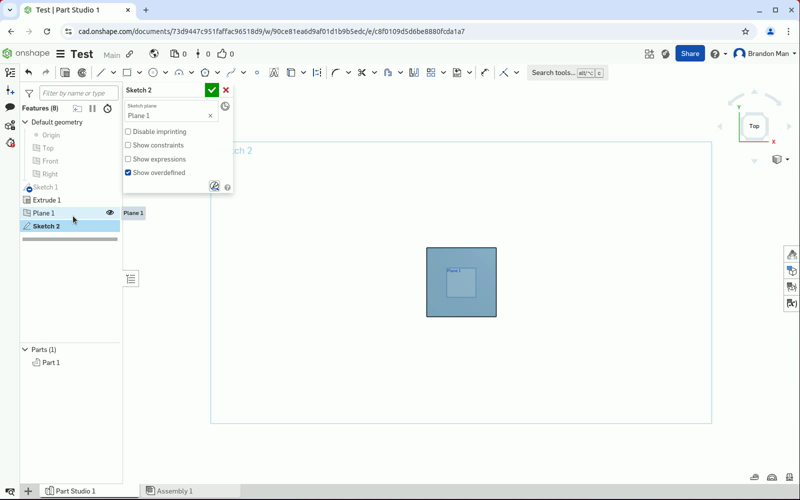
mouse_move(73, 352)
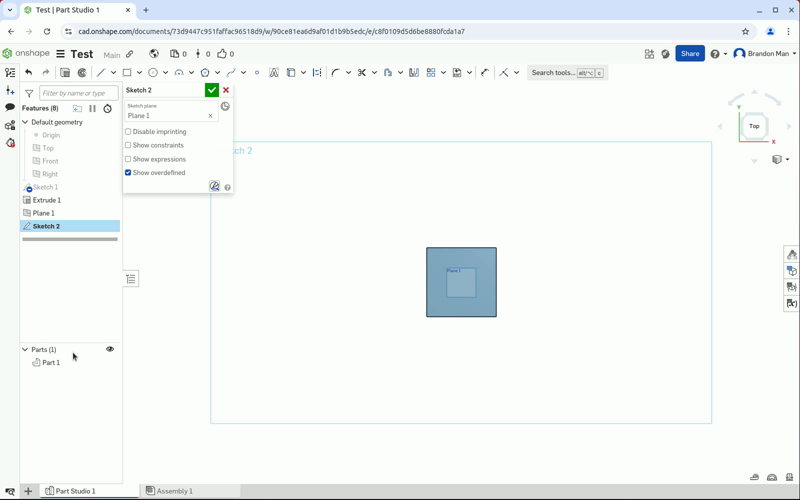
key(y)
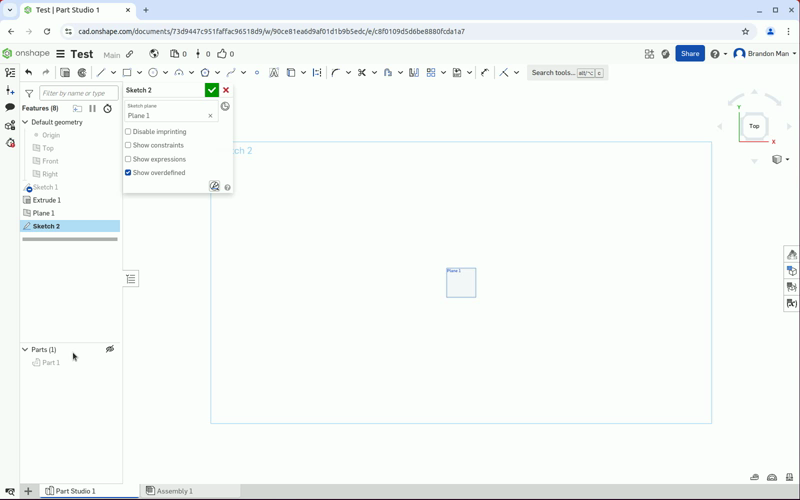
key(l)
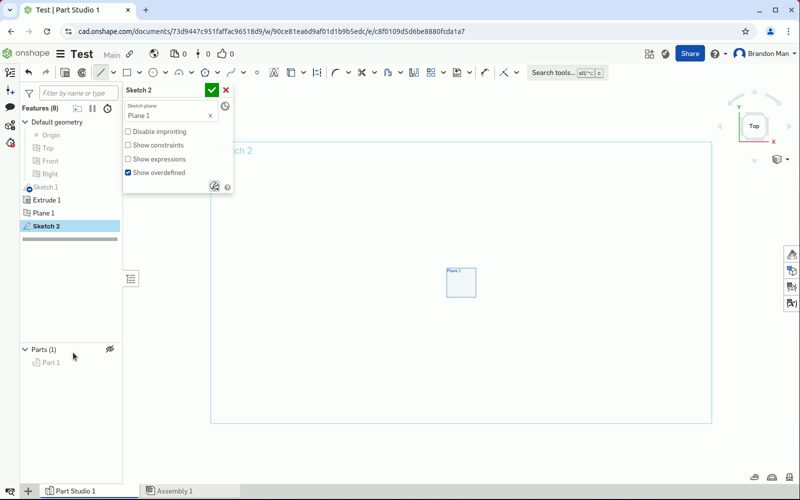
key_down(shift)
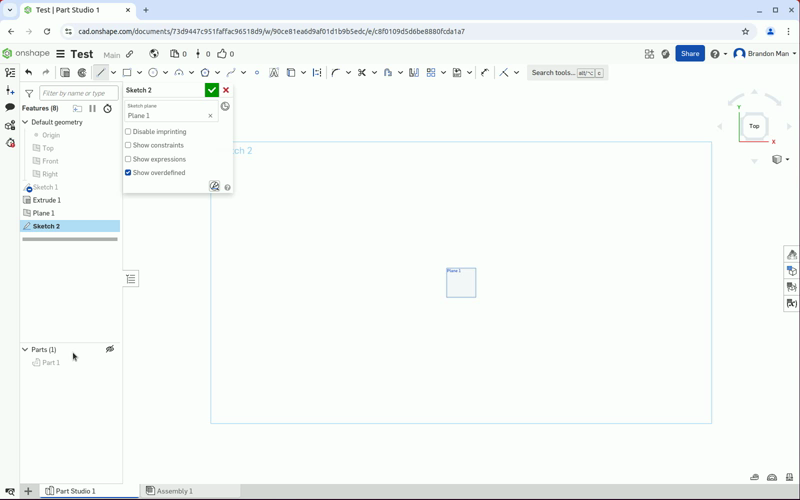
mouse_move(426, 316)
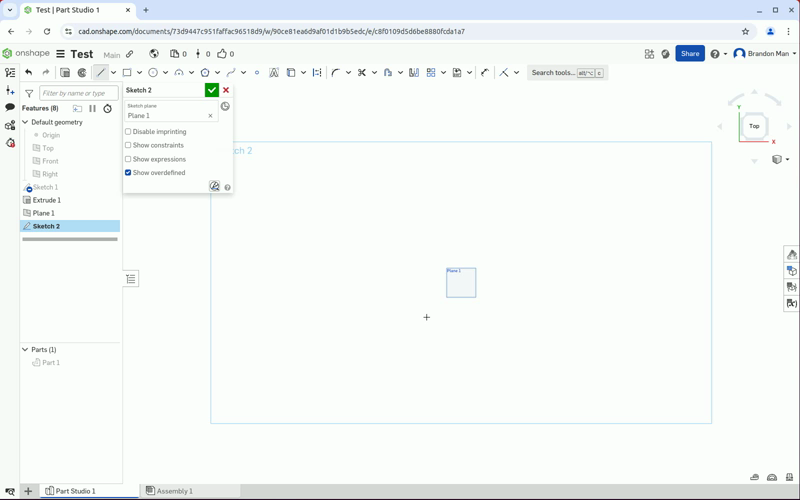
click(426, 316)
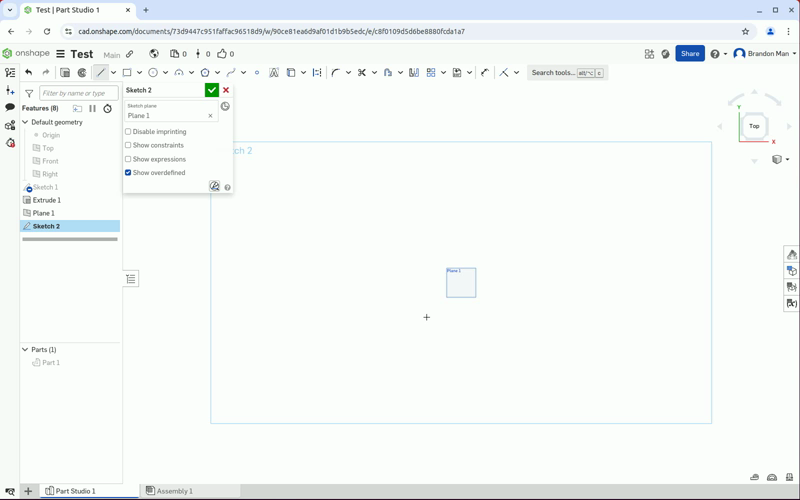
key_up(shift)
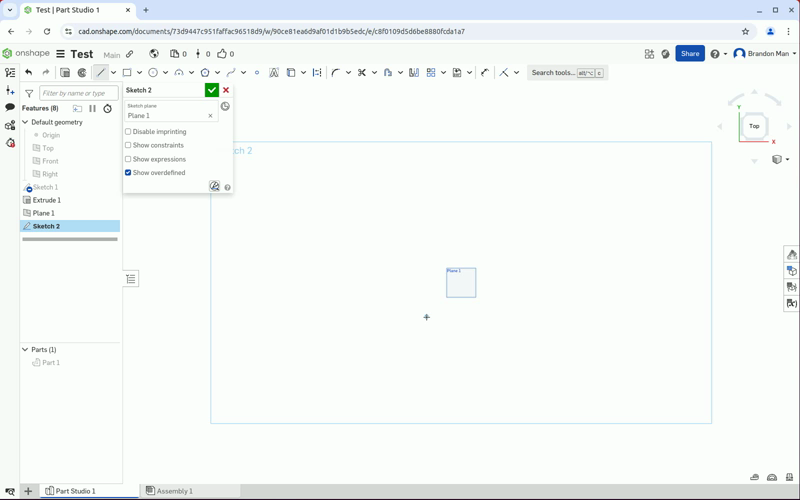
key_down(shift)
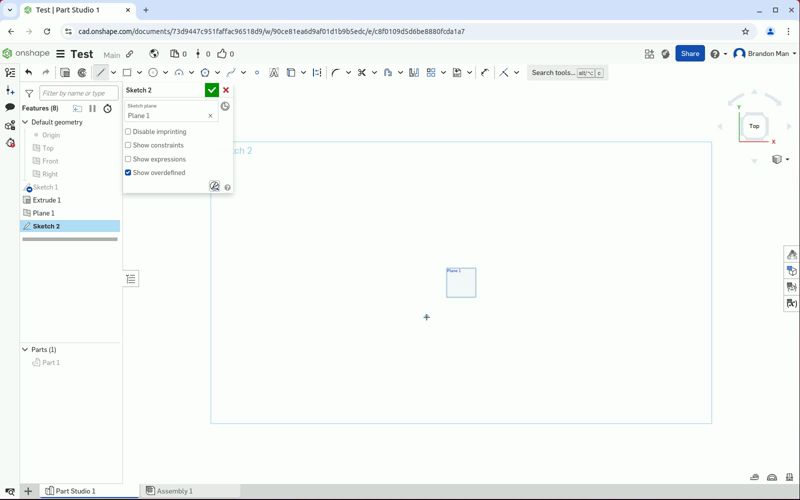
mouse_move(456, 316)
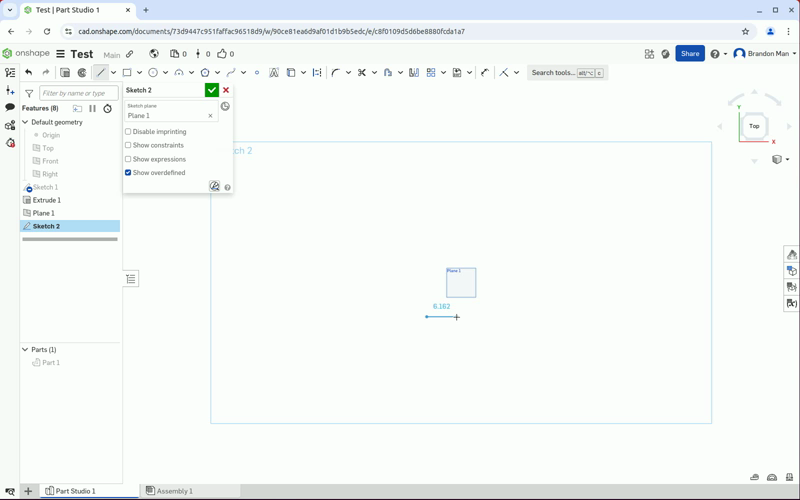
mouse_move(457, 316)
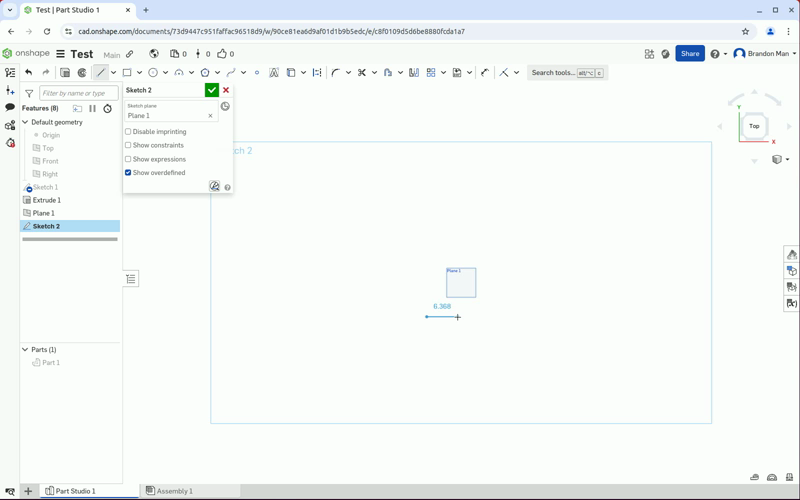
click(457, 316)
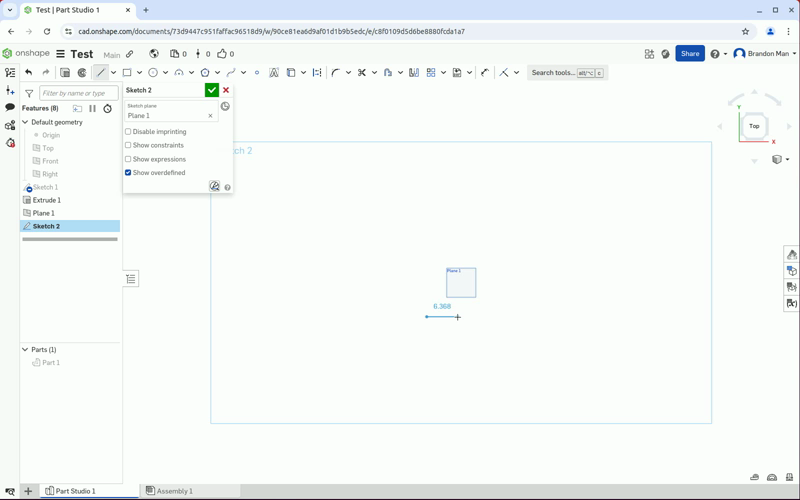
key_up(shift)
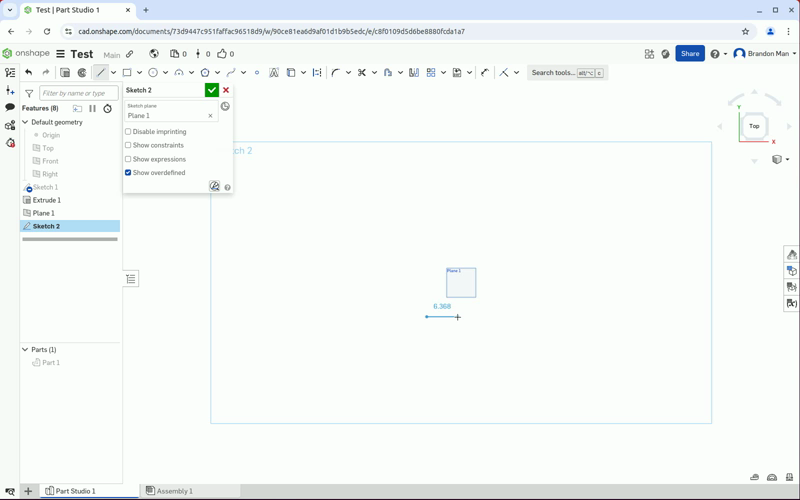
key_down(shift)
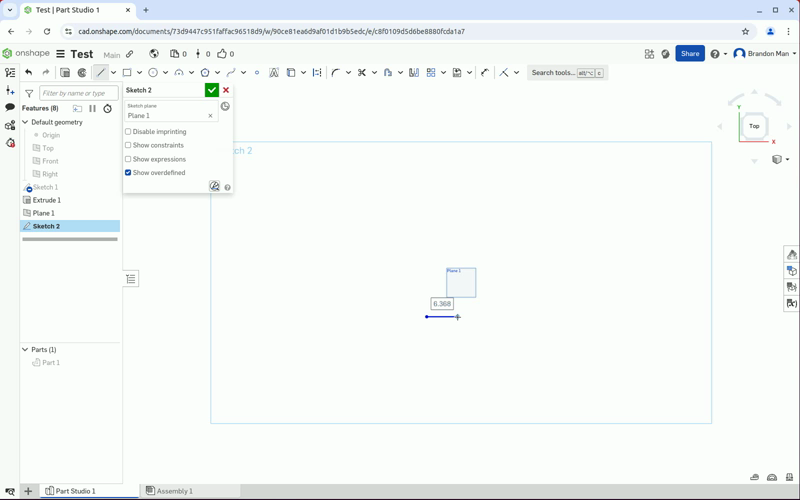
mouse_move(487, 316)
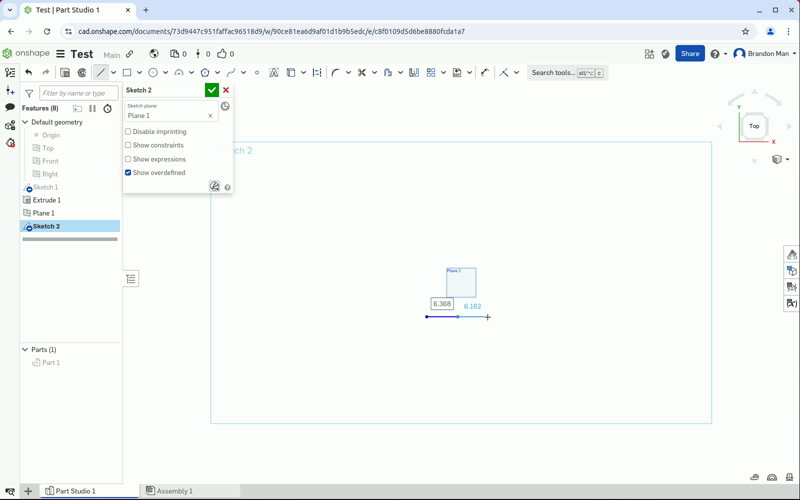
mouse_move(426, 283)
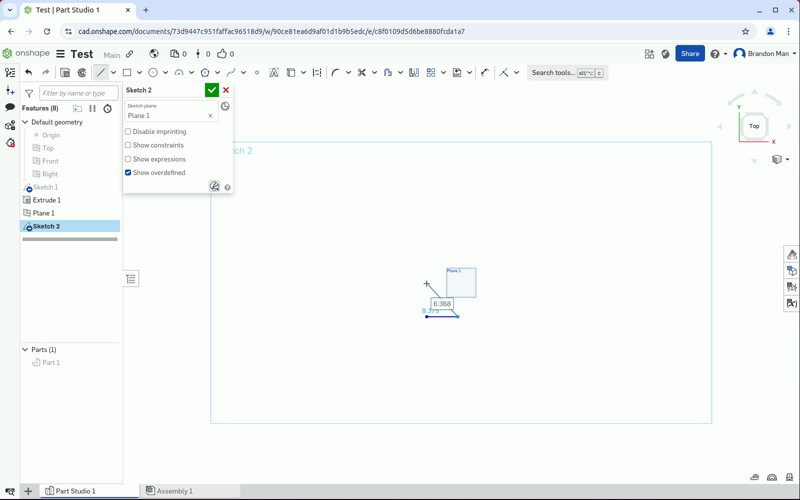
click(426, 283)
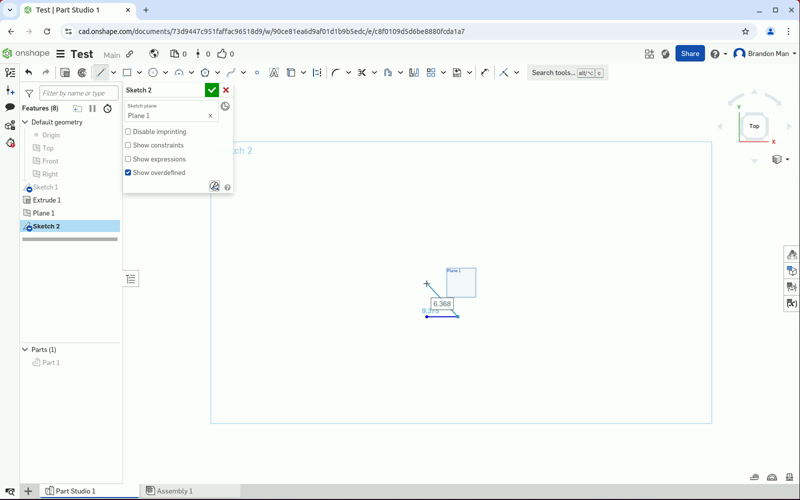
key_up(shift)
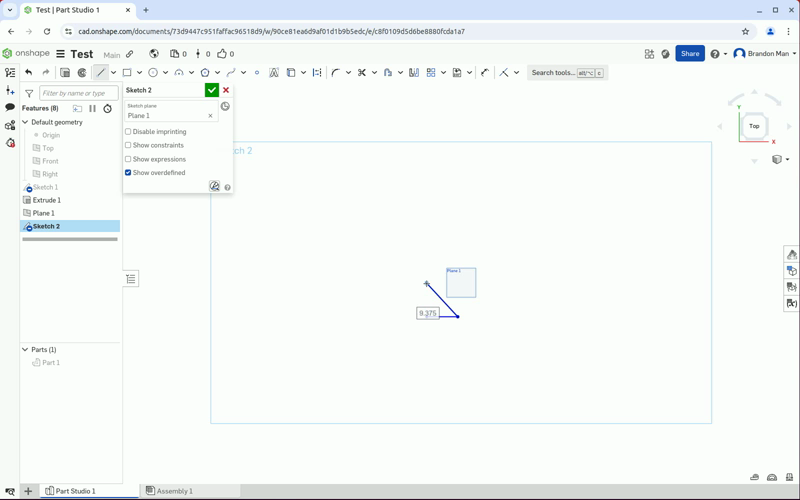
mouse_move(456, 283)
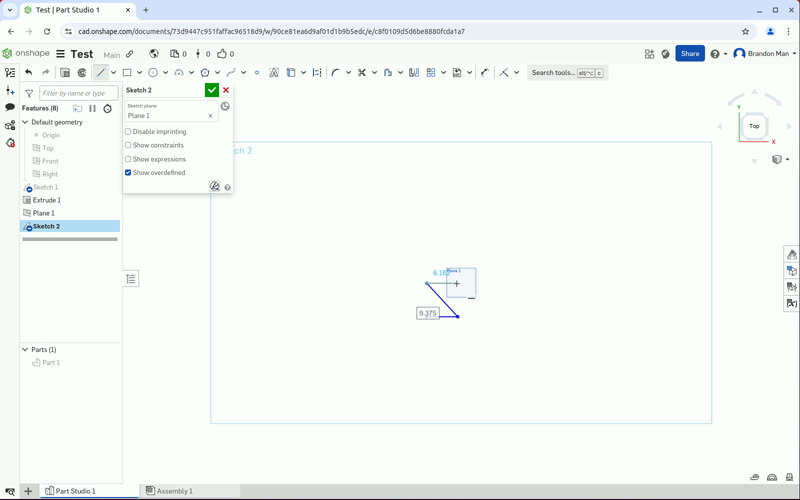
key_down(shift)
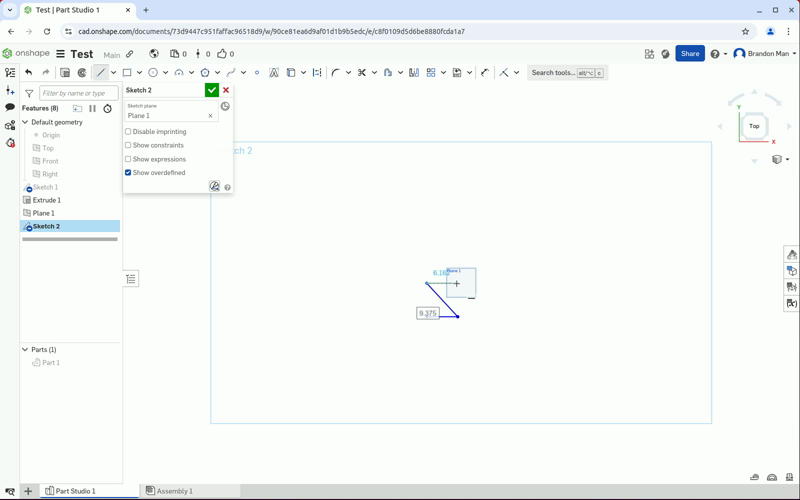
mouse_move(426, 316)
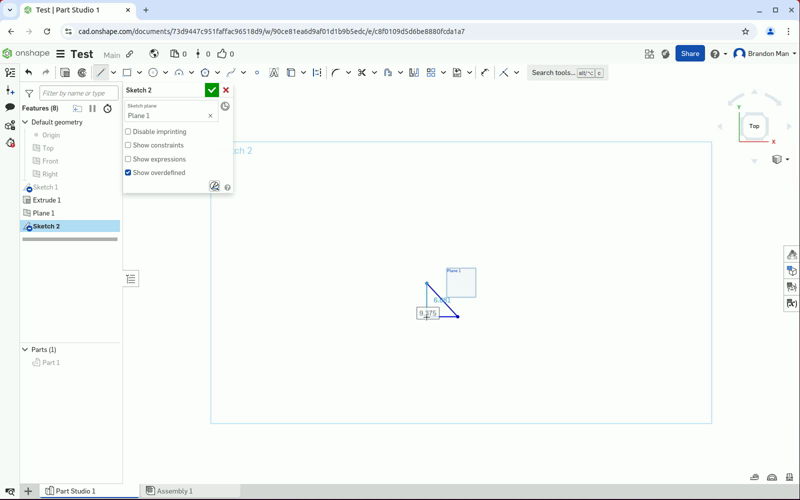
key_up(shift)
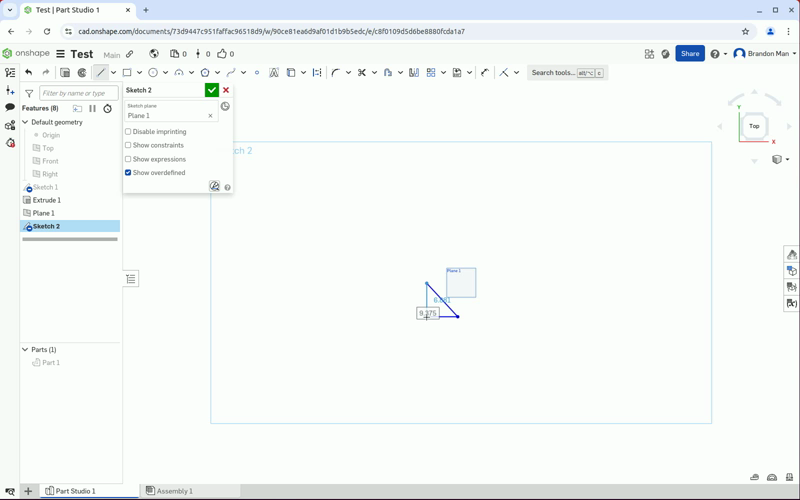
click(426, 316)
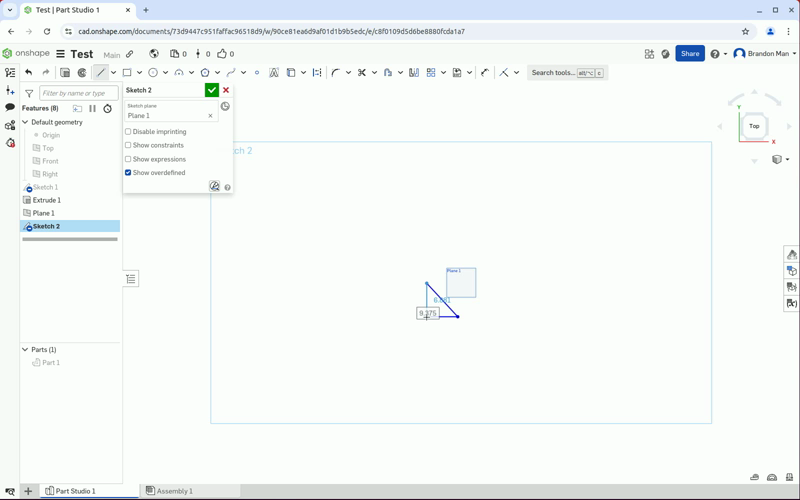
key(esc)
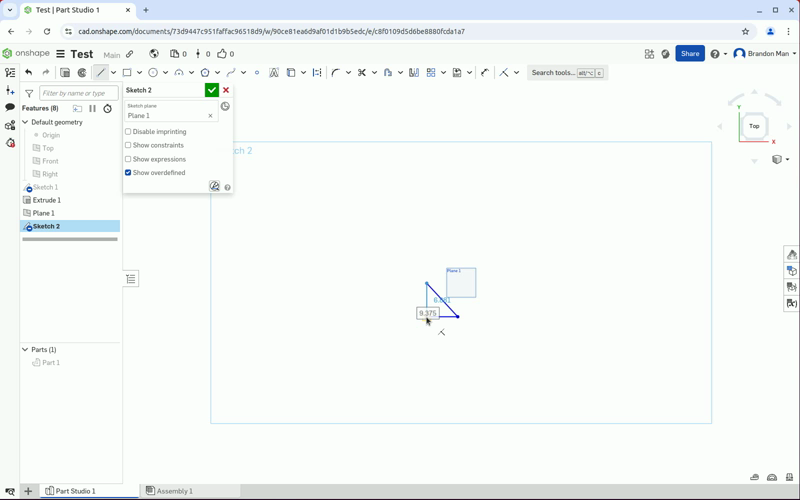
mouse_move(429, 301)
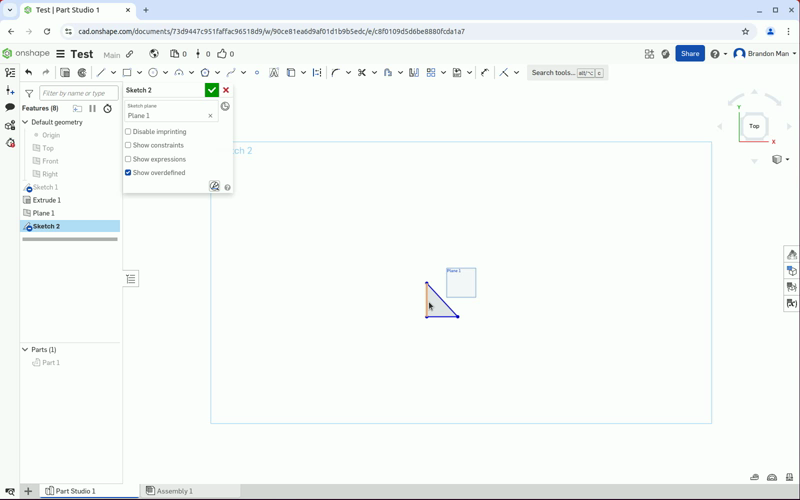
scroll(6)
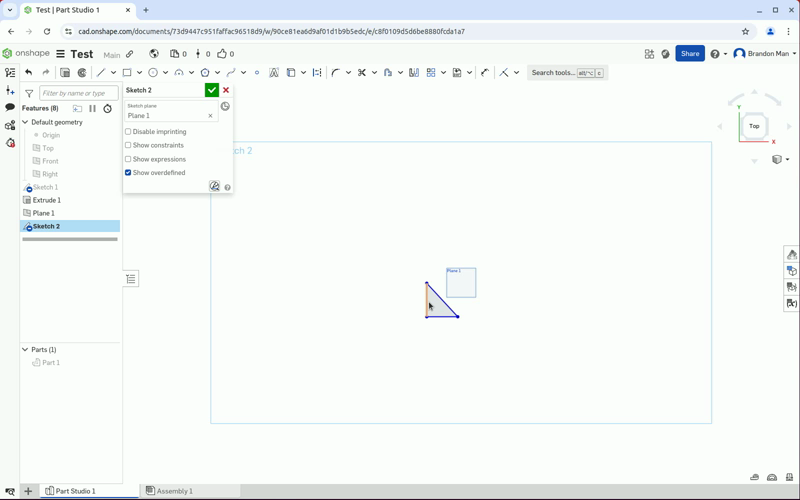
scroll(6)
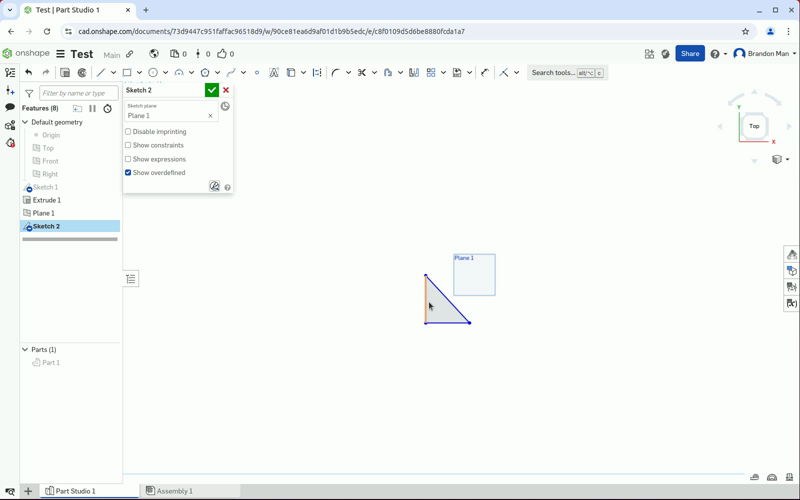
scroll(6)
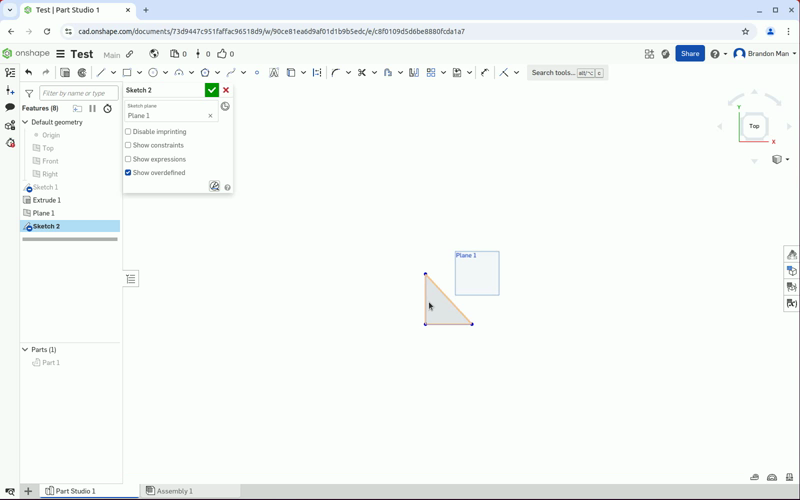
scroll(6)
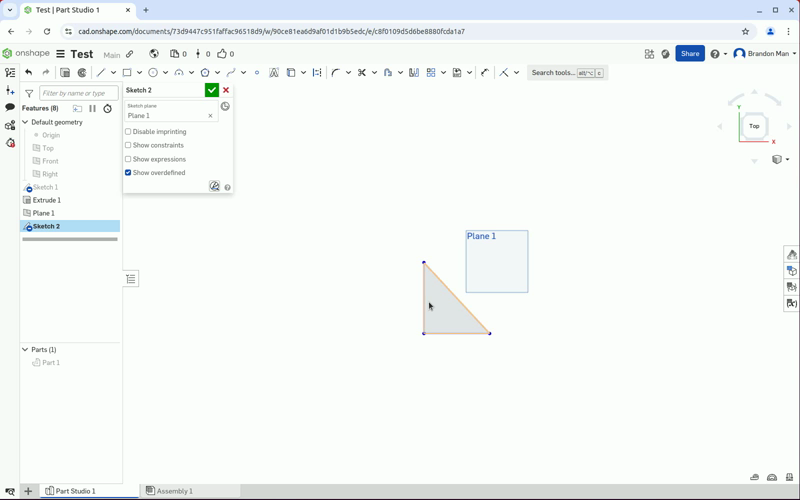
scroll(6)
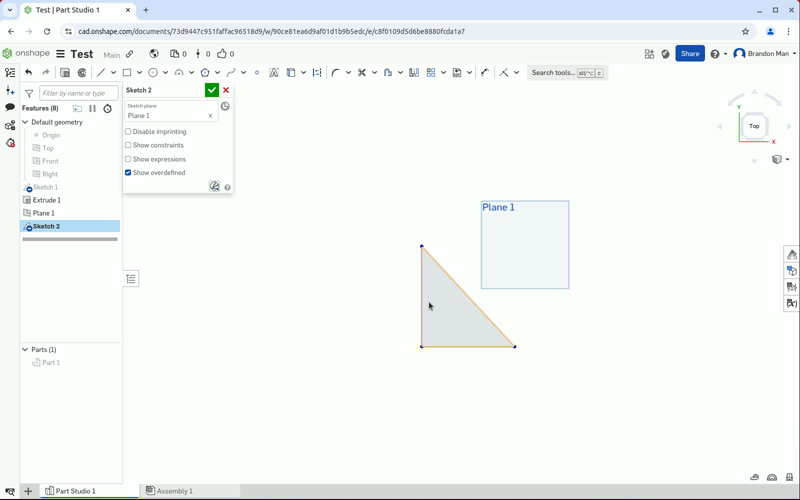
scroll(6)
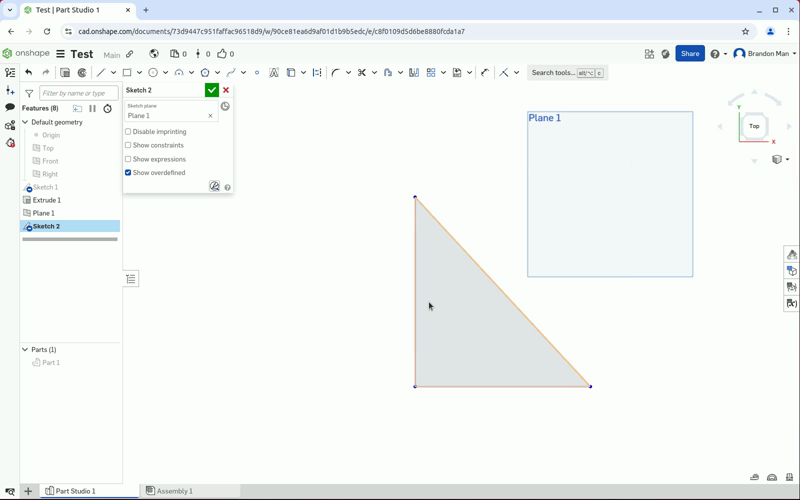
scroll(6)
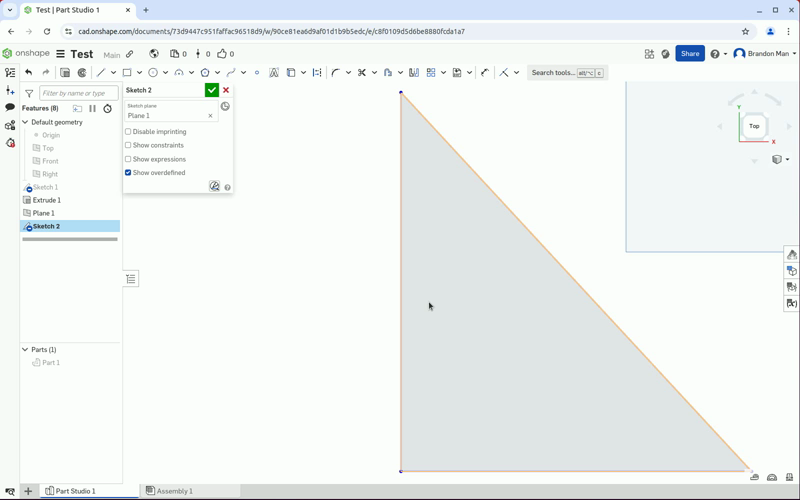
click(429, 301)
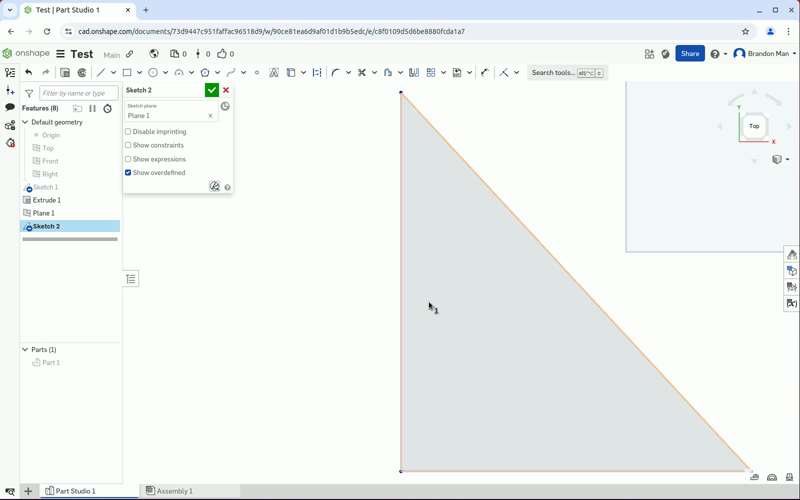
scroll(-6)
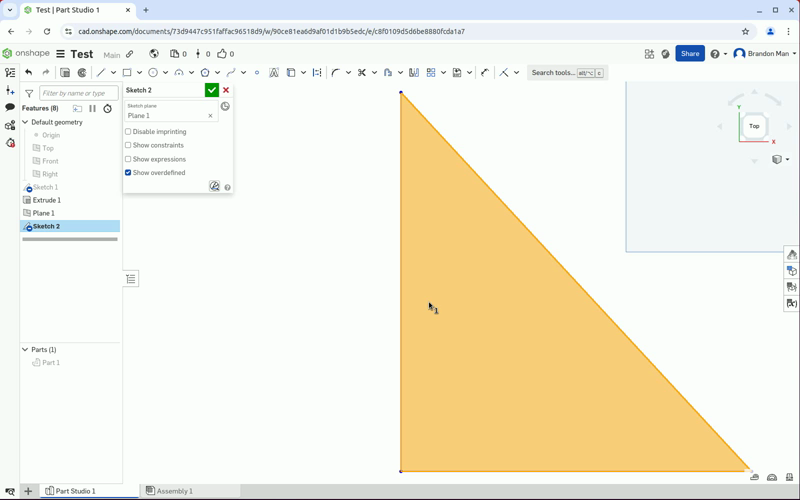
scroll(-6)
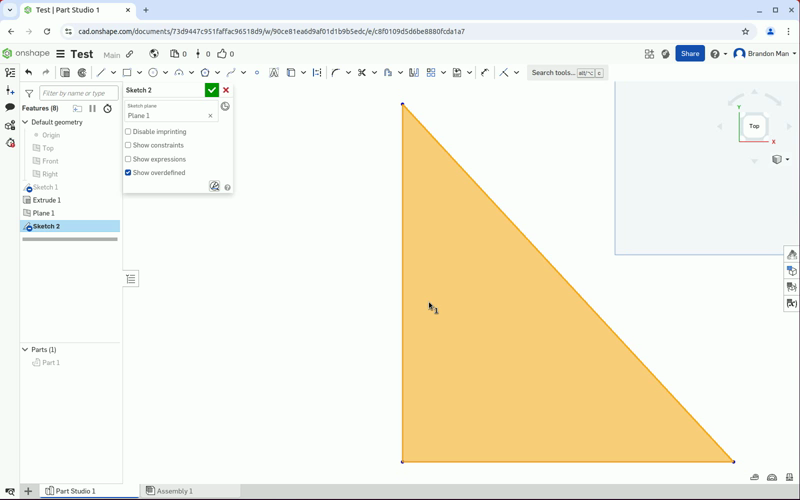
scroll(-6)
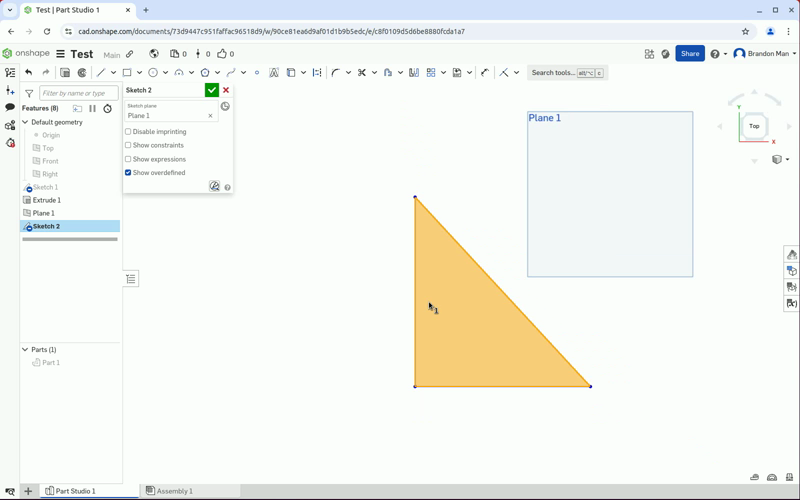
scroll(-6)
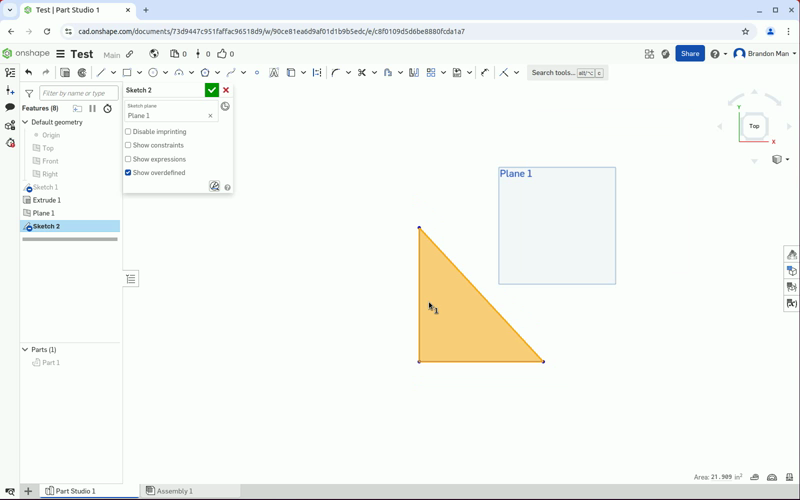
scroll(-6)
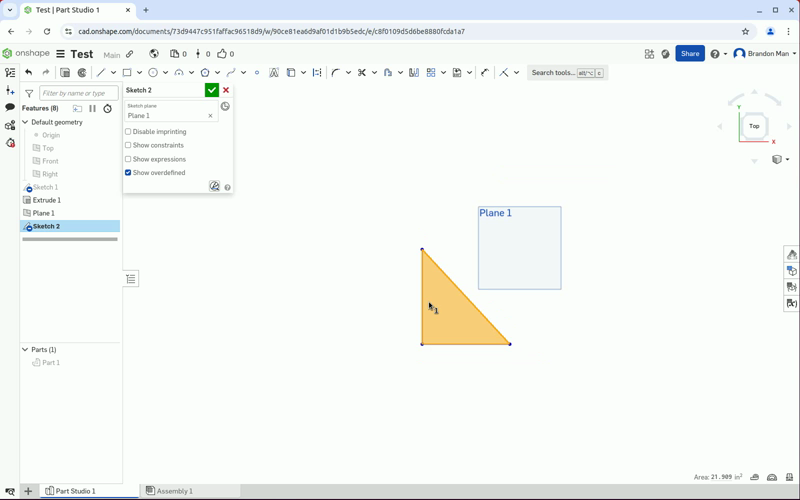
scroll(-6)
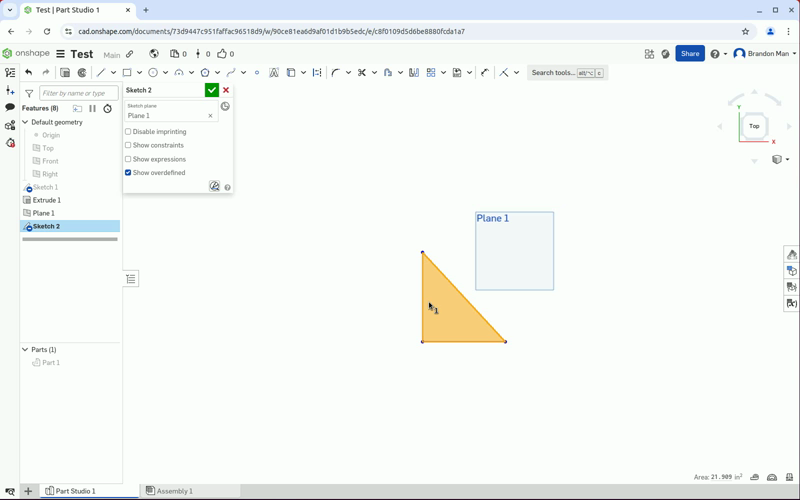
scroll(-6)
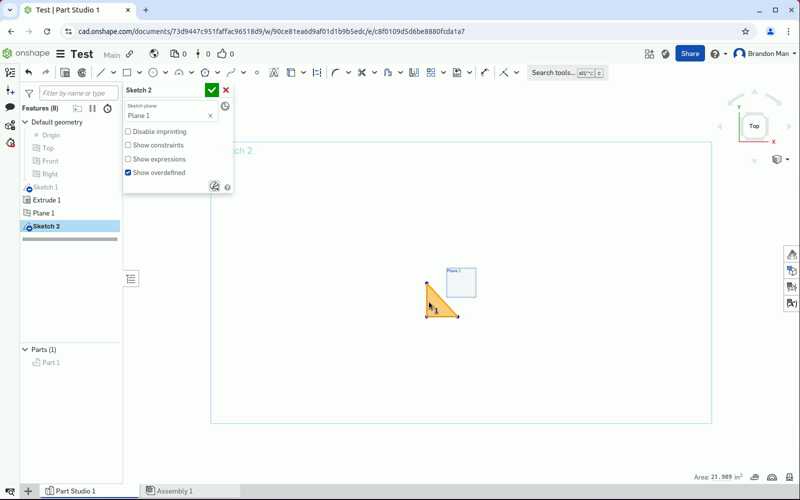
mouse_move(73, 352)
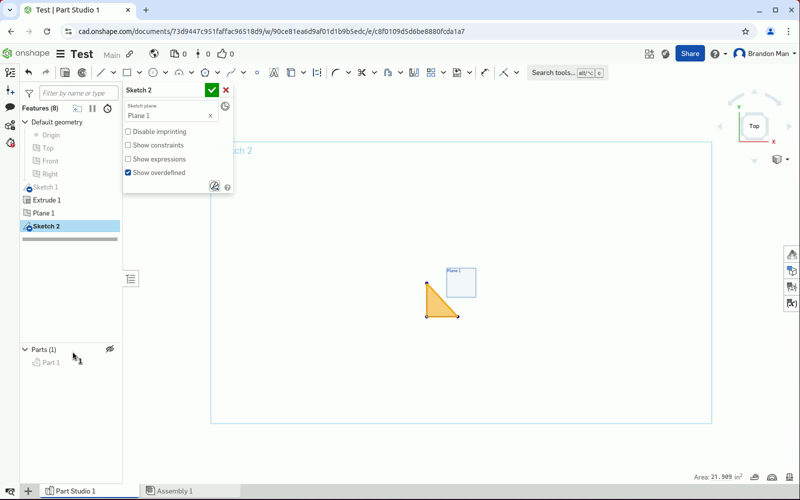
key(shift+y)
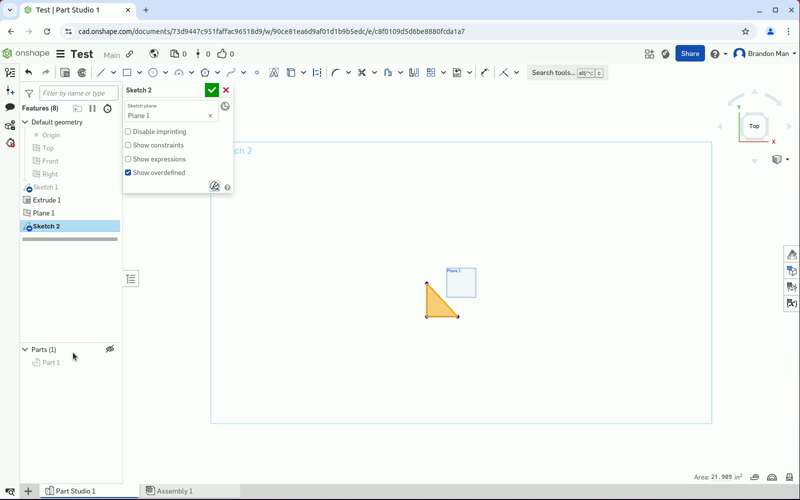
key(shift+e)
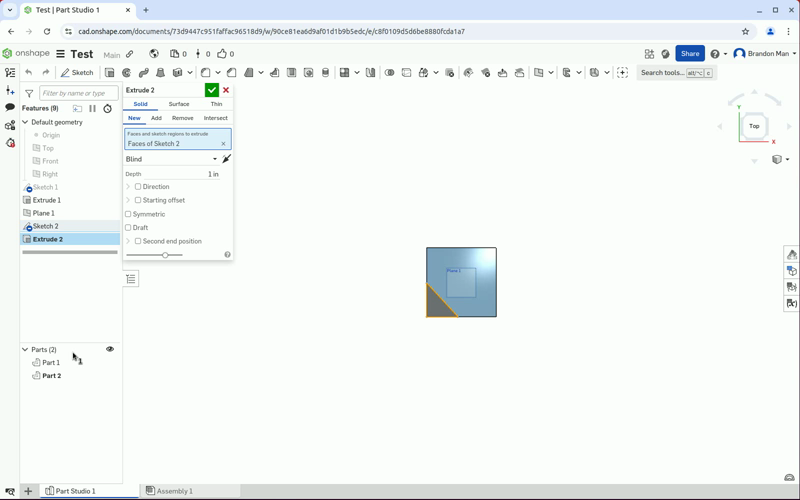
mouse_move(143, 106)
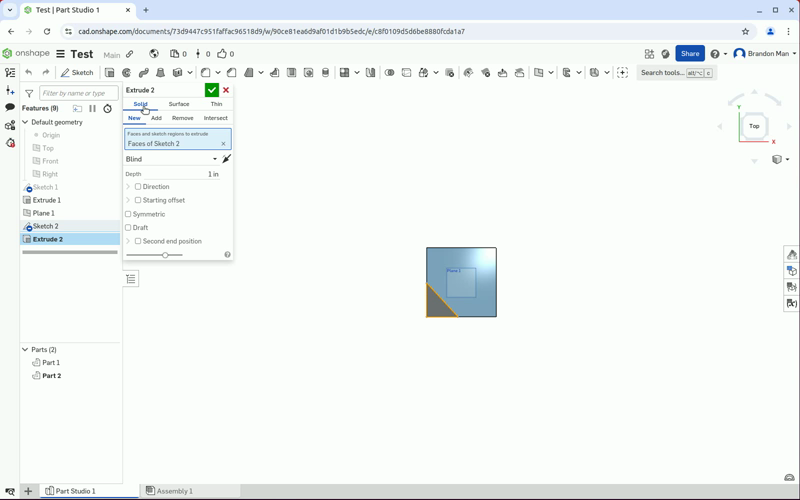
click(143, 106)
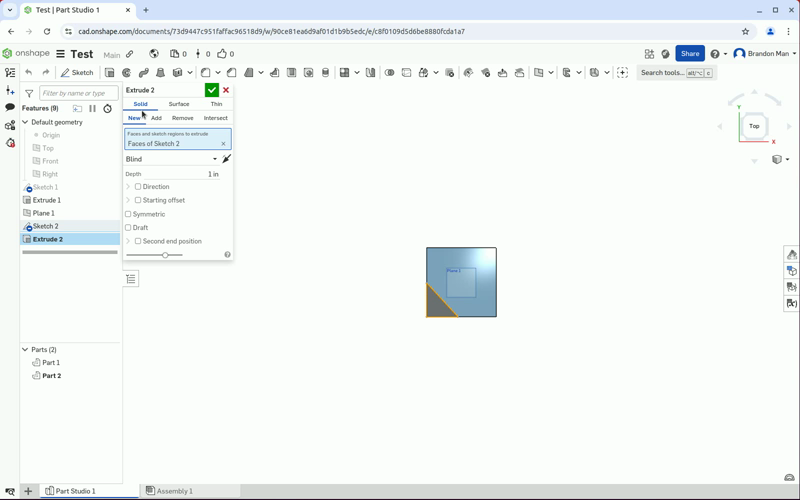
mouse_move(137, 120)
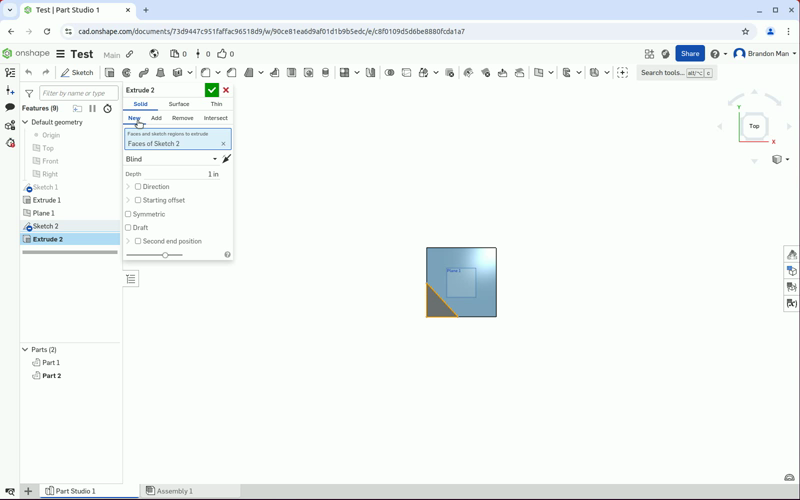
click(137, 120)
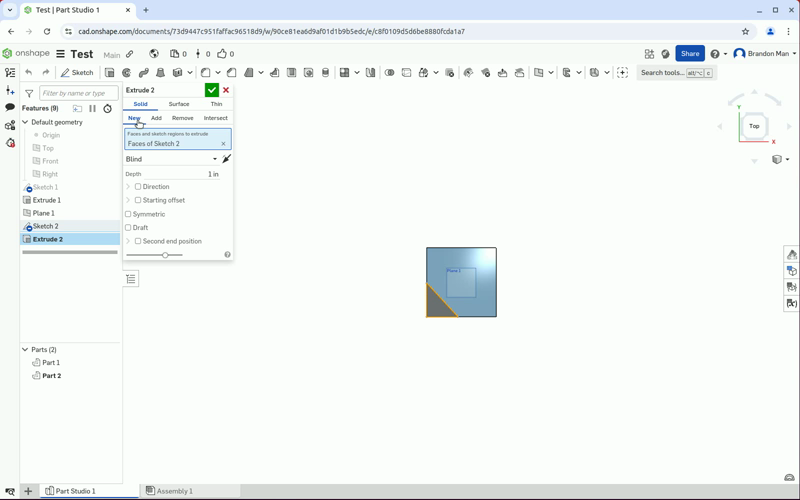
key(tab, 4)
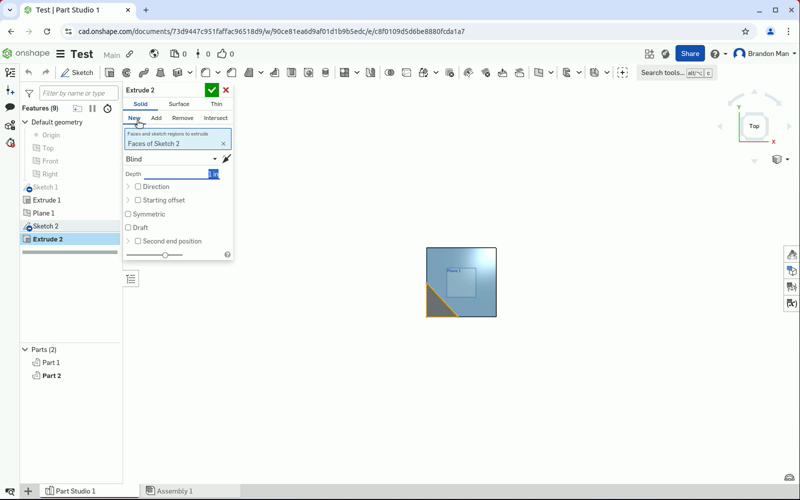
text(9.388)
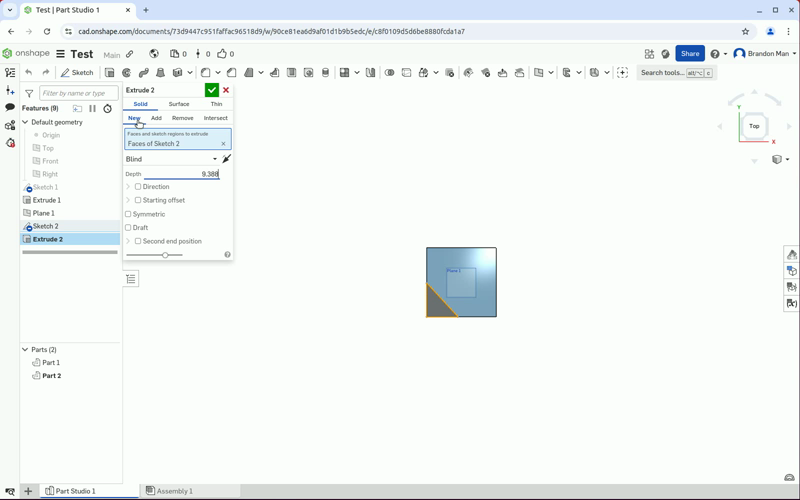
key(enter)
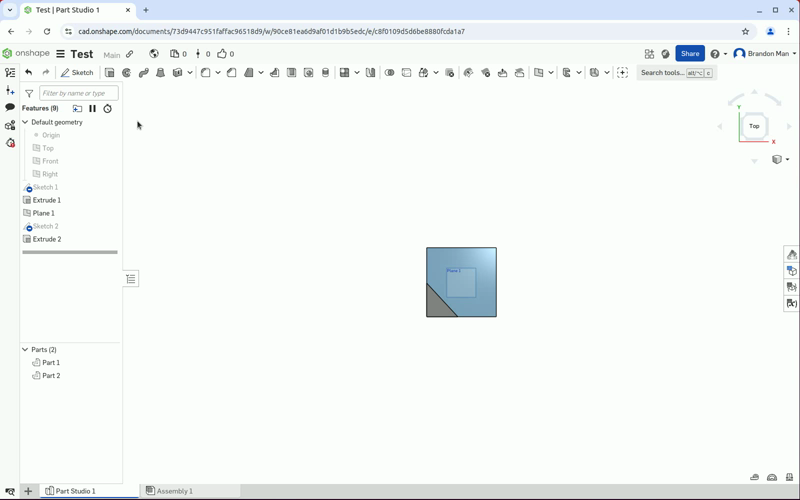
key(shift+h)
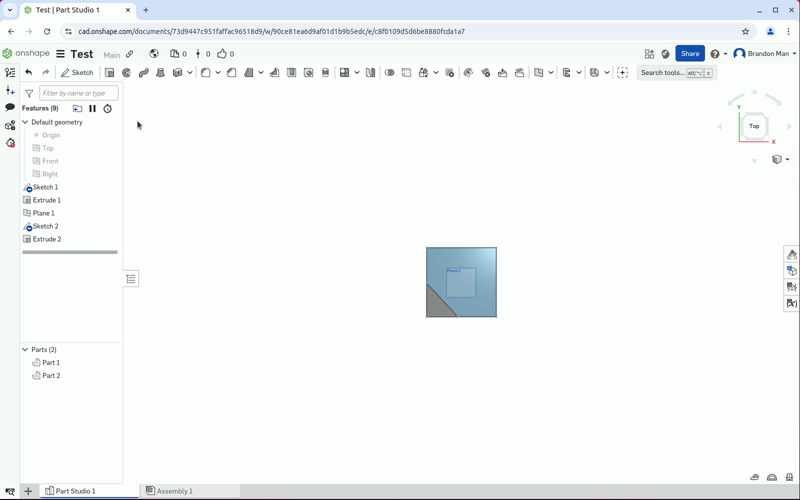
key(shift+h)
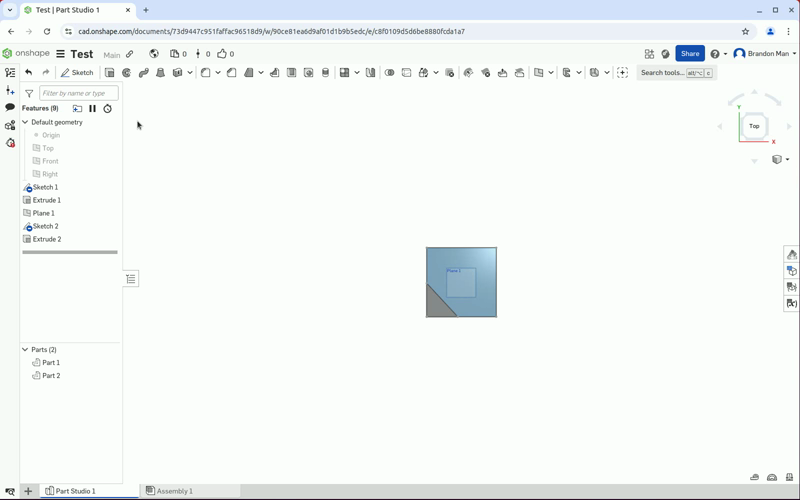
key(shift+7)
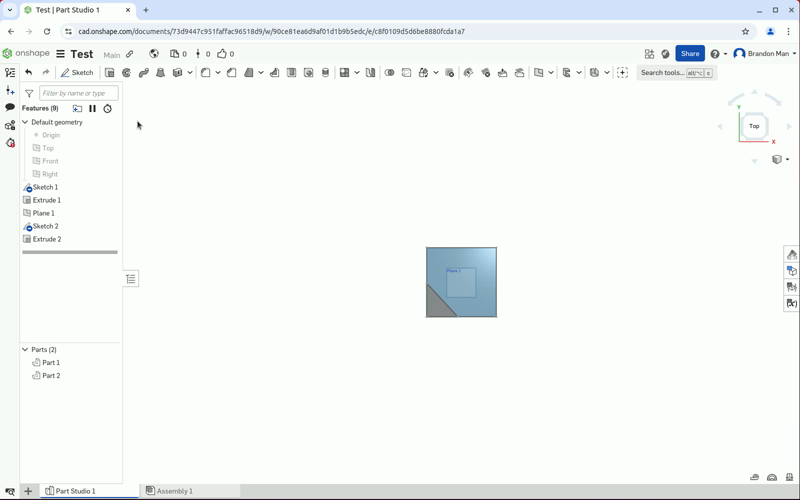
key(up, 3)
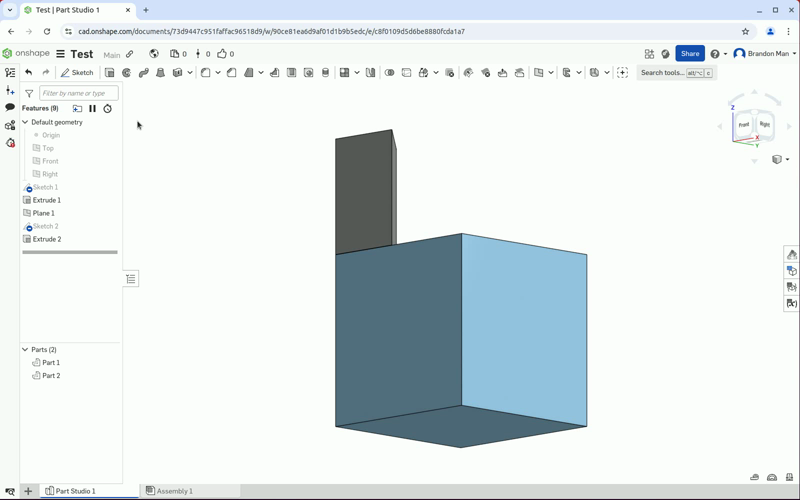
key(left, 3)
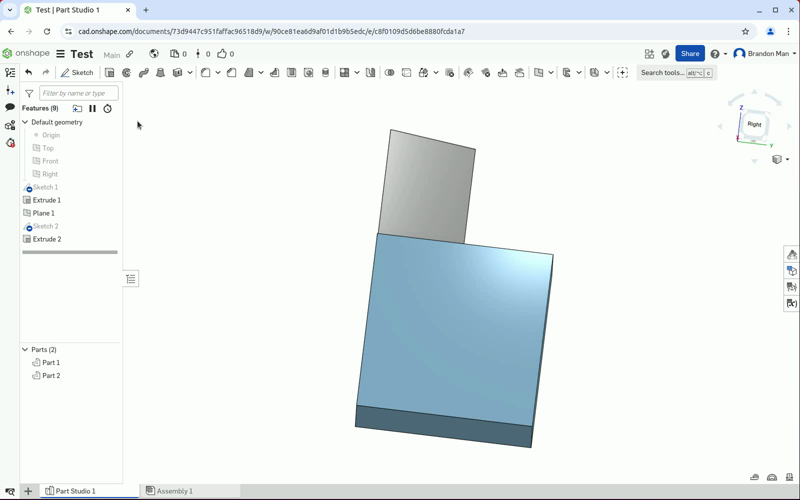
key(right, 3)
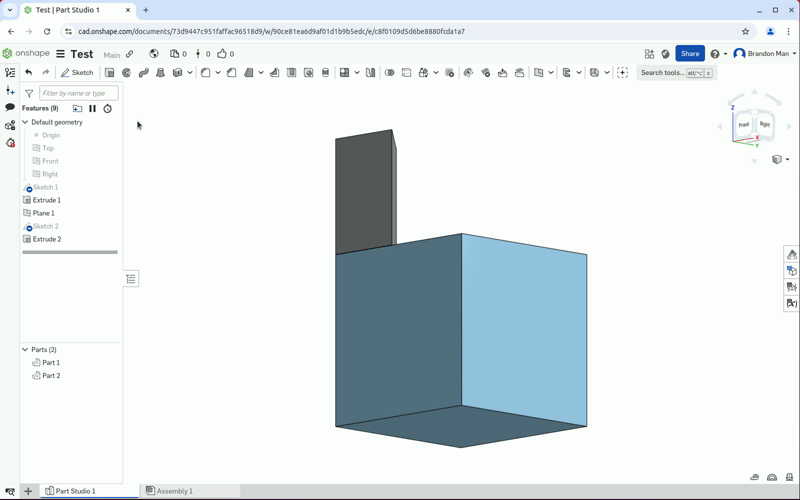
key(down, 3)
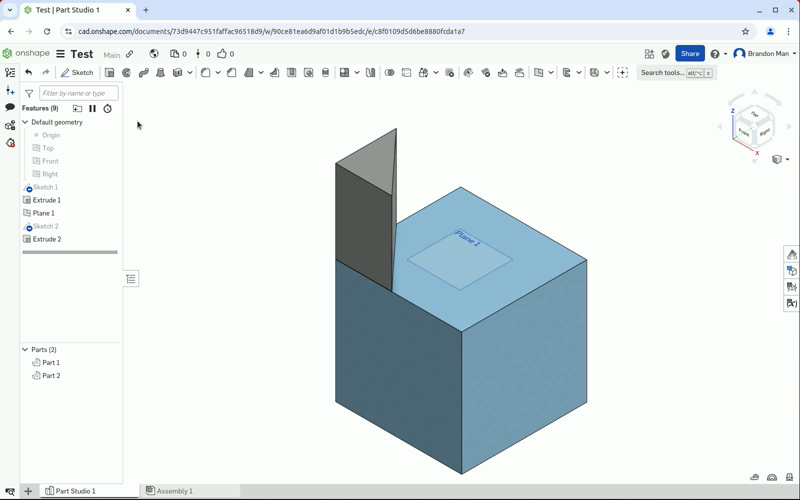
mouse_move(73, 189)
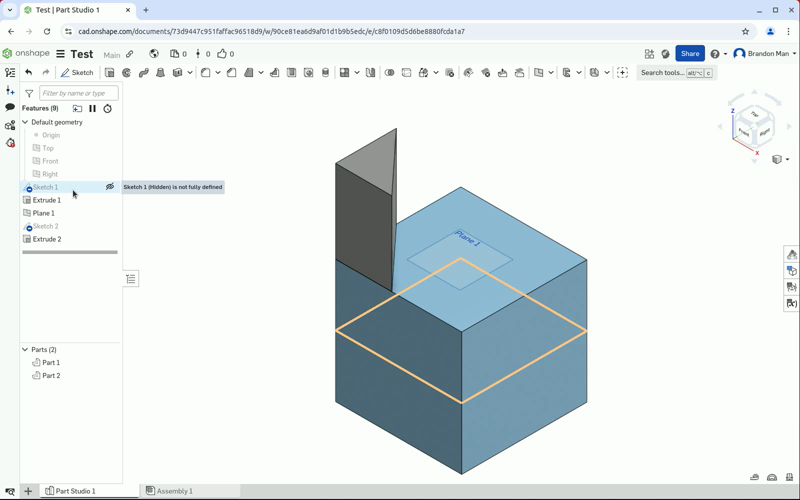
click(73, 189)